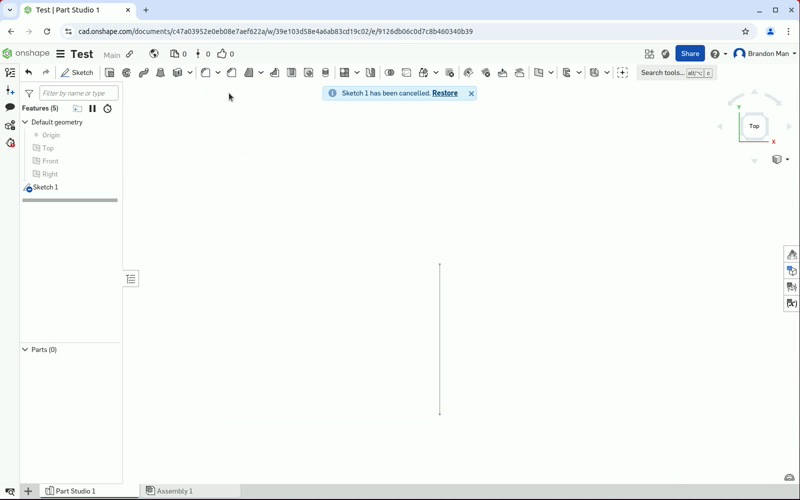
key(shift+h)
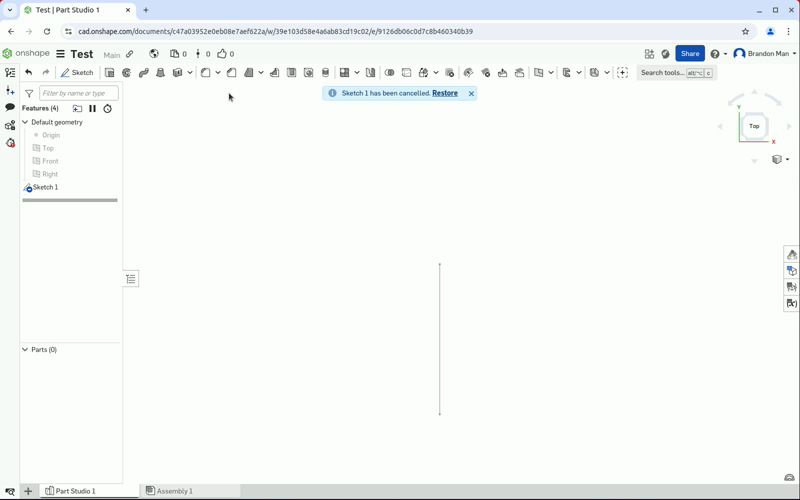
key(shift+s)
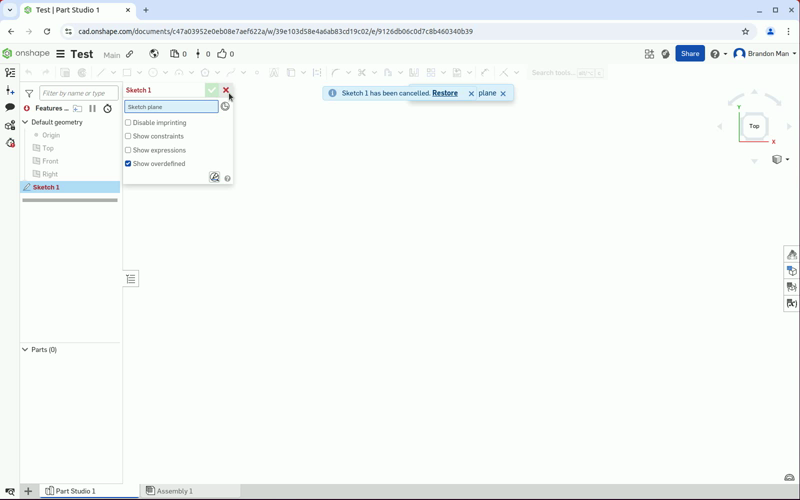
mouse_move(73, 150)
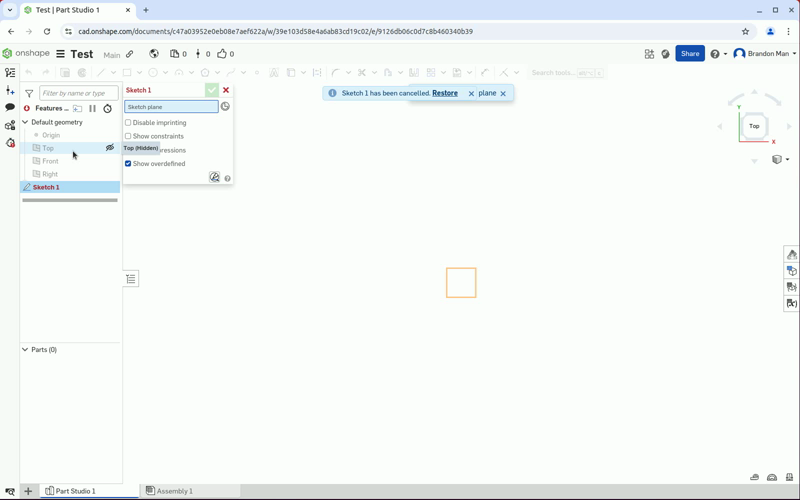
click(73, 150)
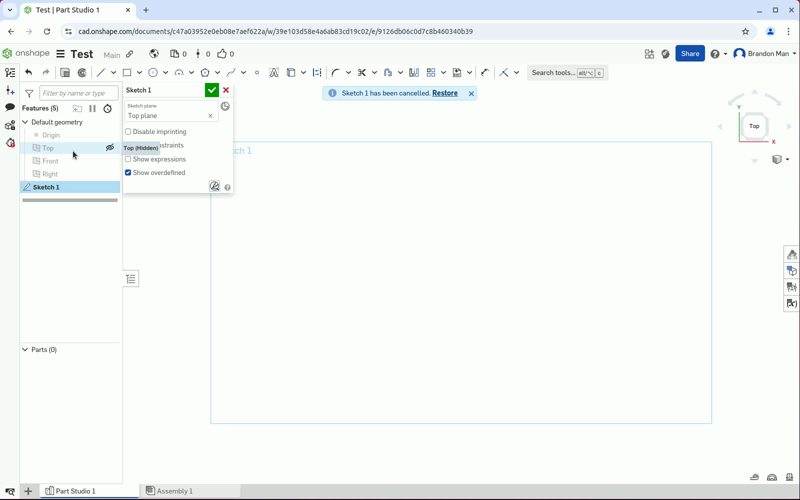
mouse_move(73, 352)
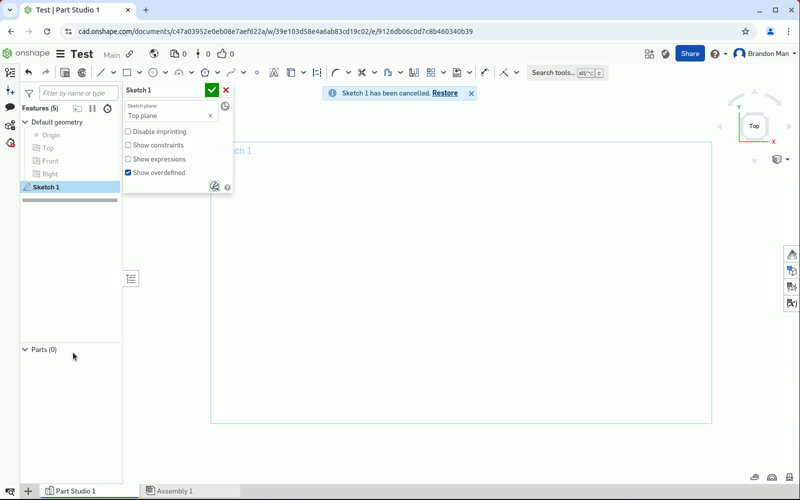
key(y)
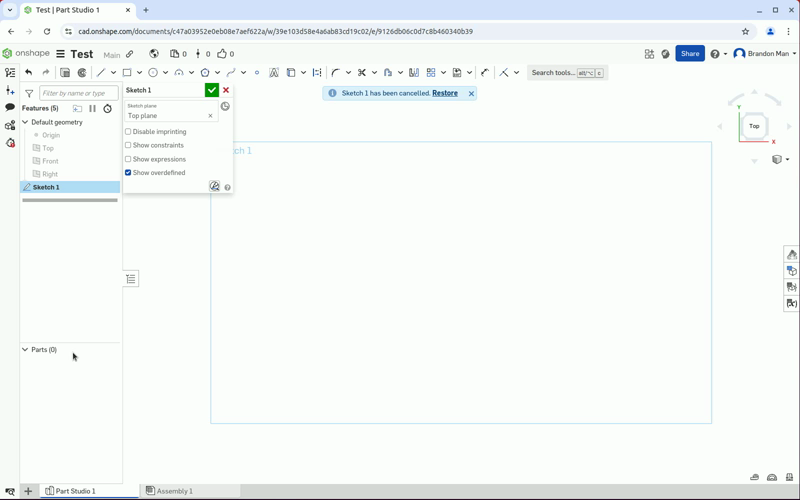
key(l)
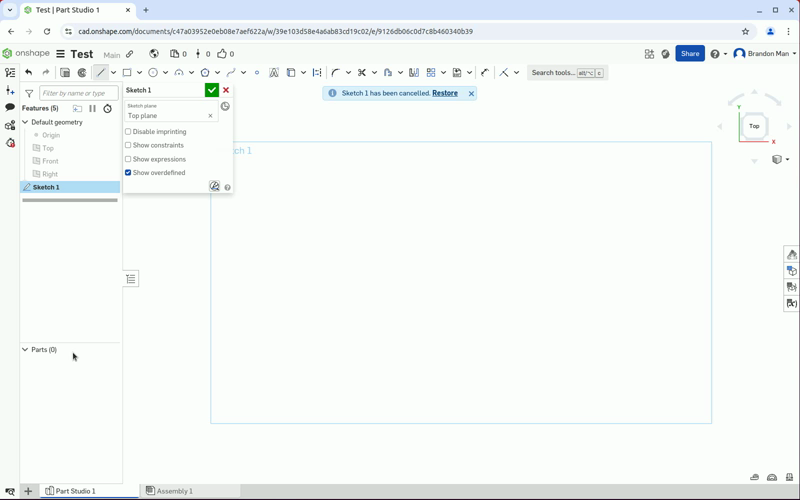
key_down(shift)
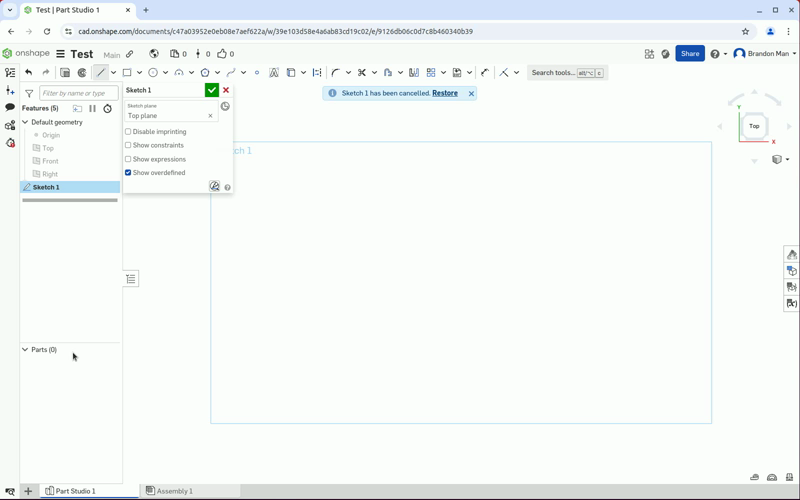
mouse_move(433, 224)
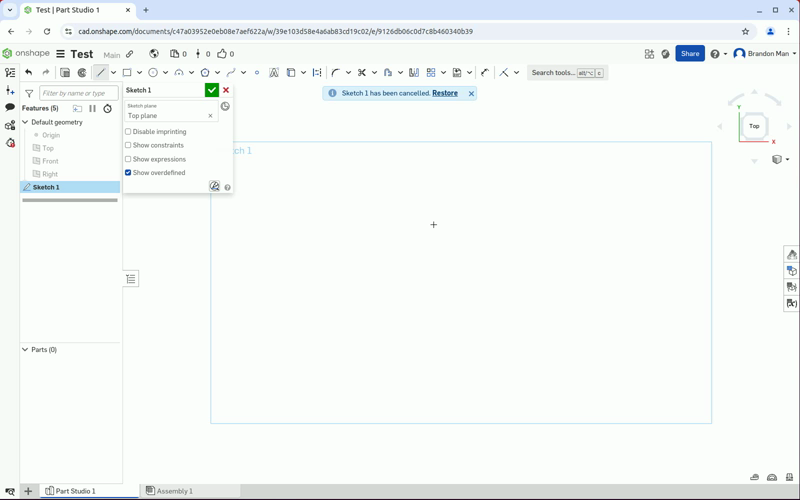
click(433, 224)
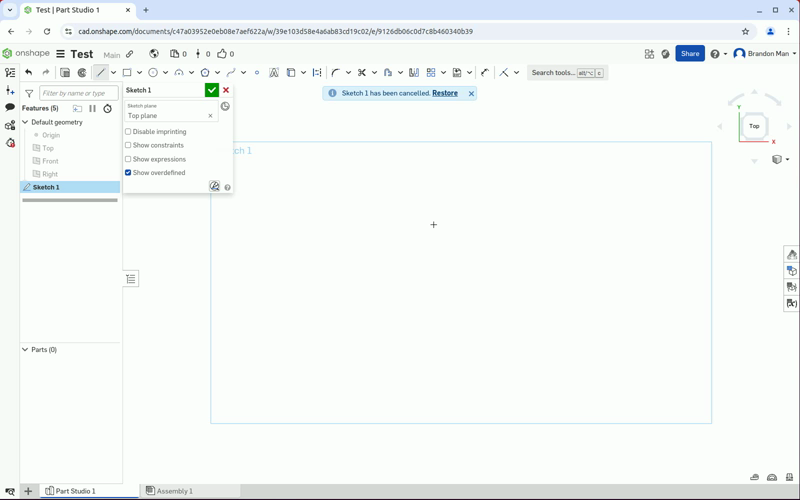
key_up(shift)
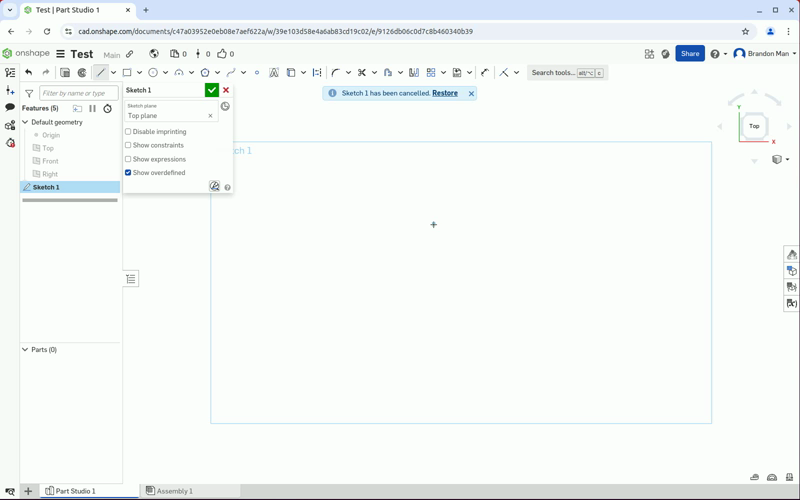
key_down(shift)
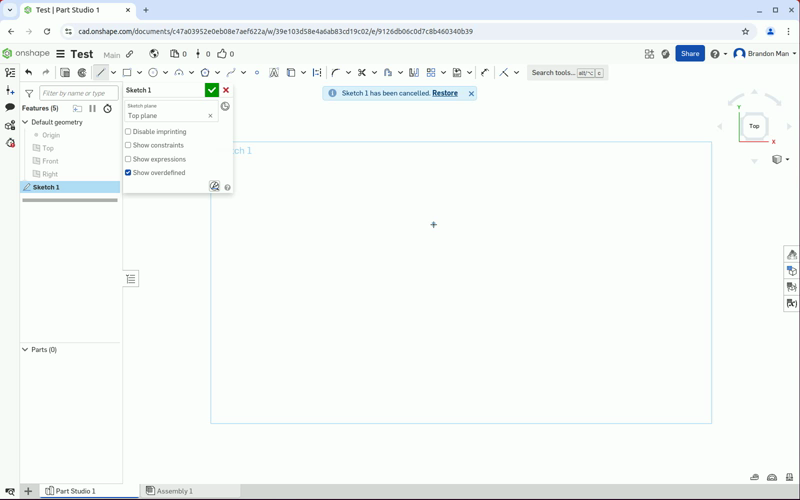
mouse_move(461, 282)
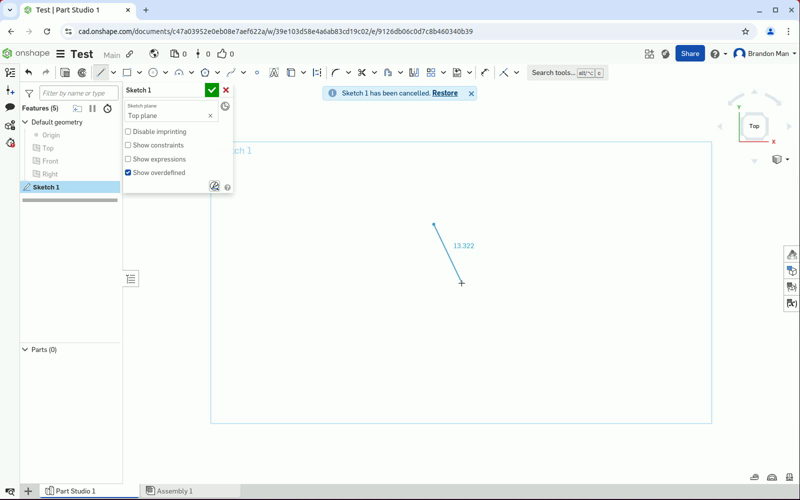
click(461, 282)
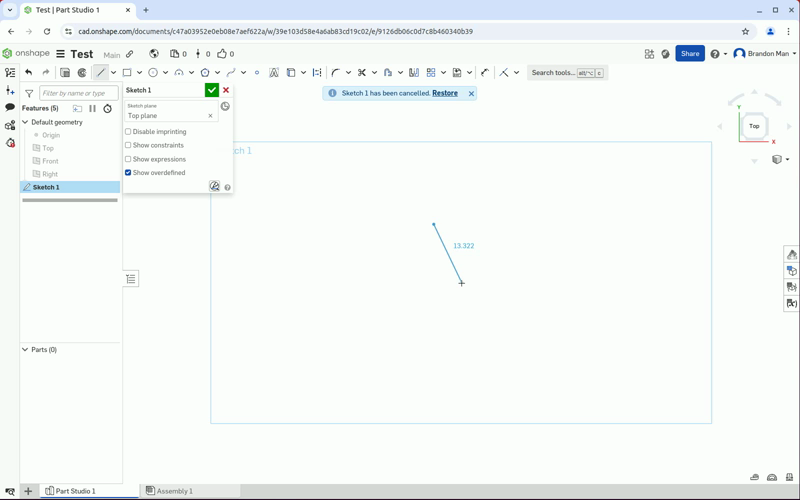
key_up(shift)
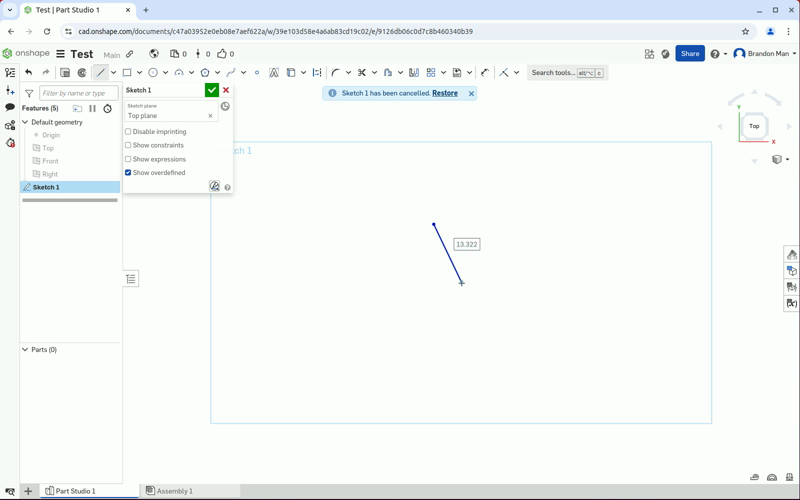
key_down(shift)
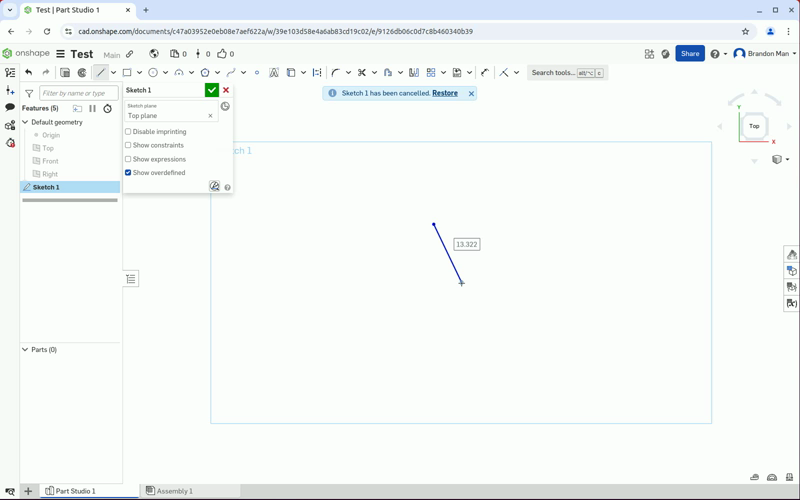
mouse_move(461, 217)
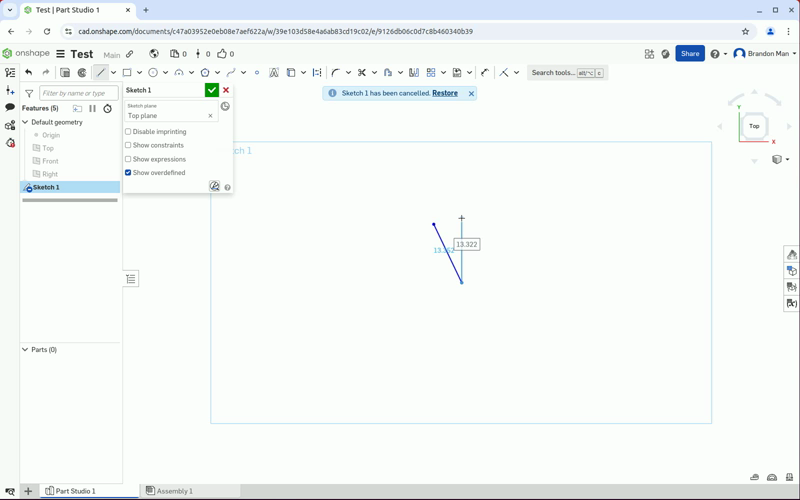
click(461, 217)
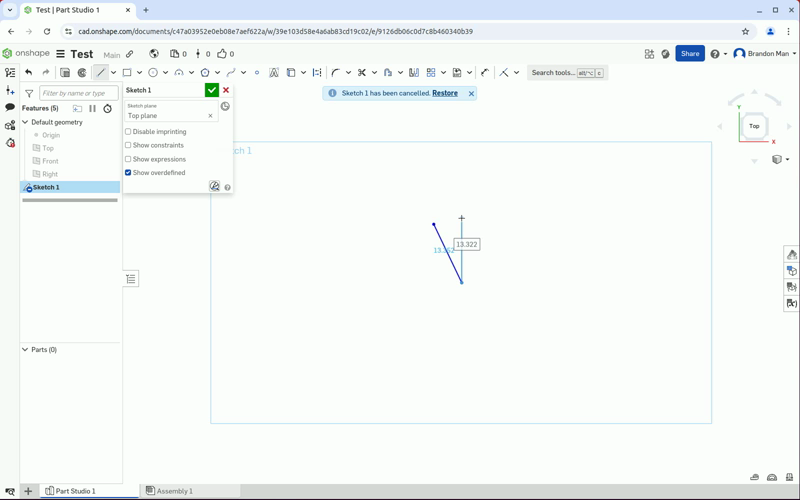
key_up(shift)
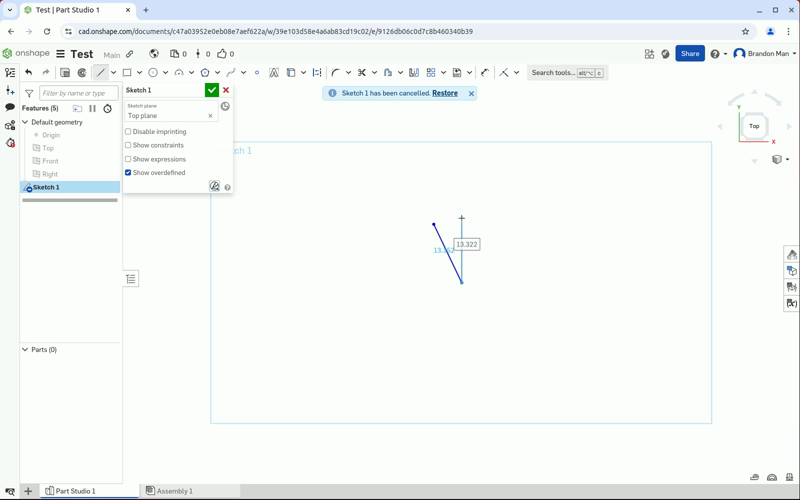
key_down(shift)
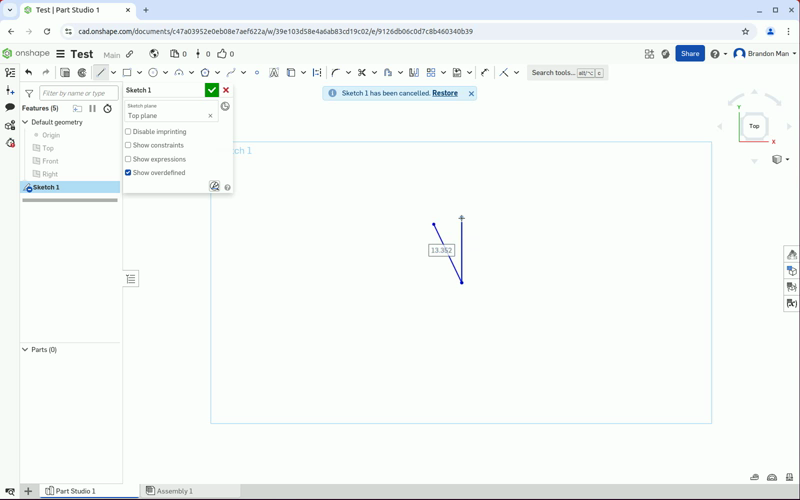
mouse_move(554, 217)
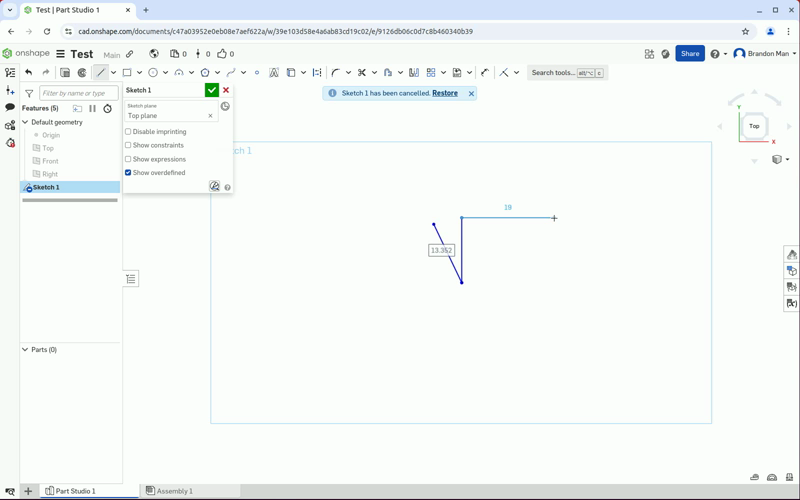
click(554, 217)
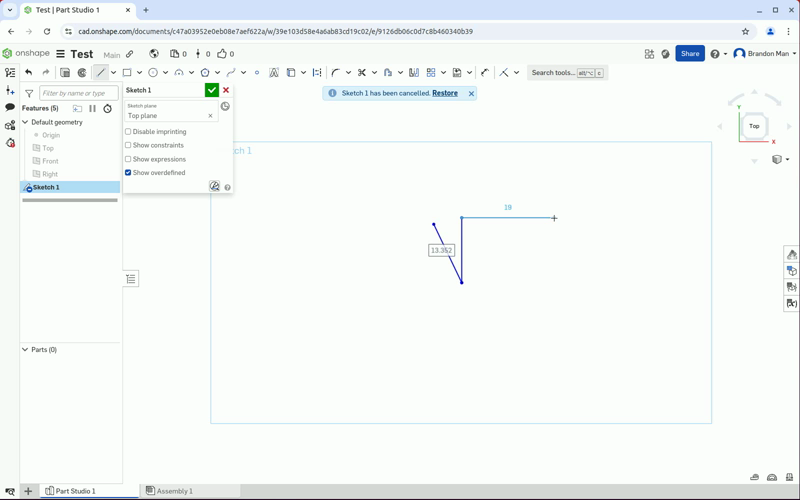
key_up(shift)
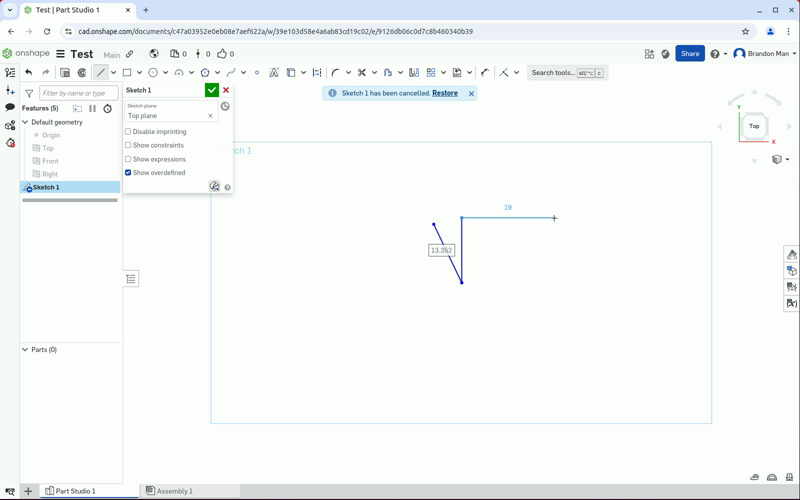
key_down(shift)
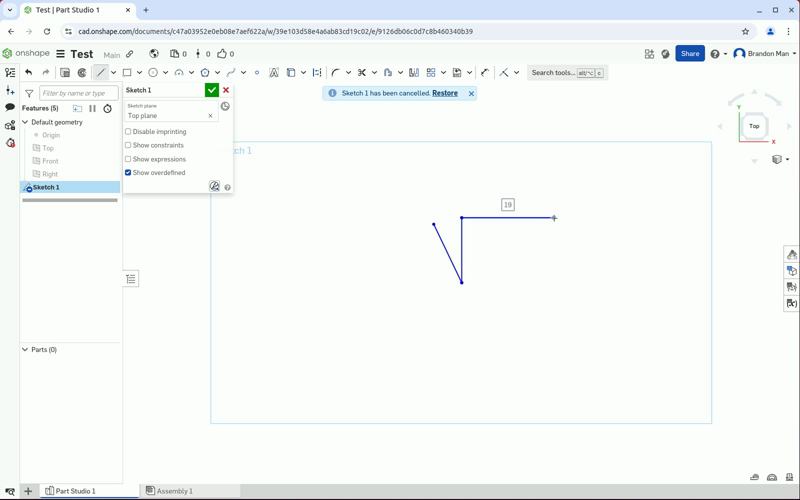
mouse_move(584, 217)
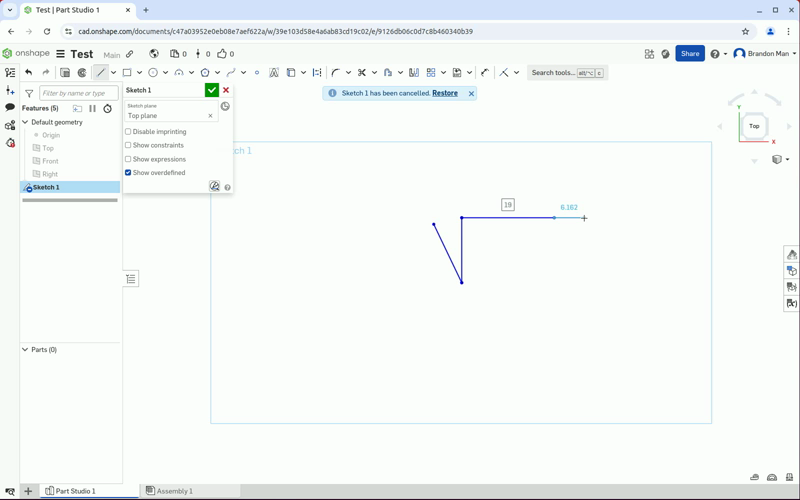
mouse_move(535, 177)
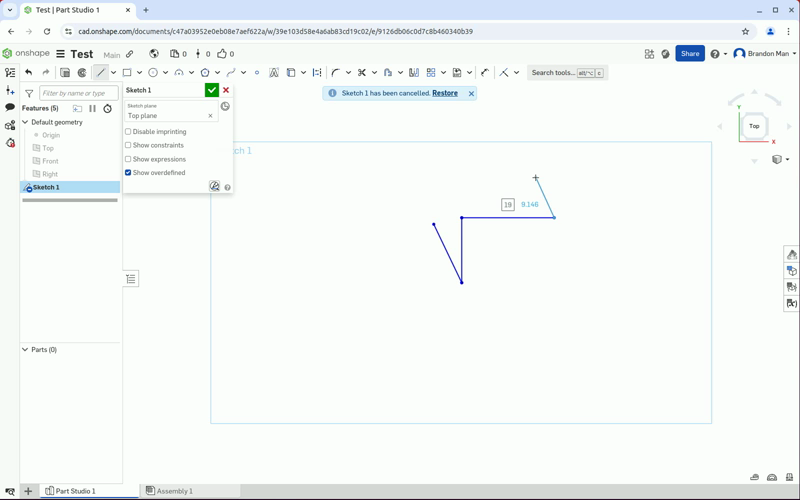
click(535, 177)
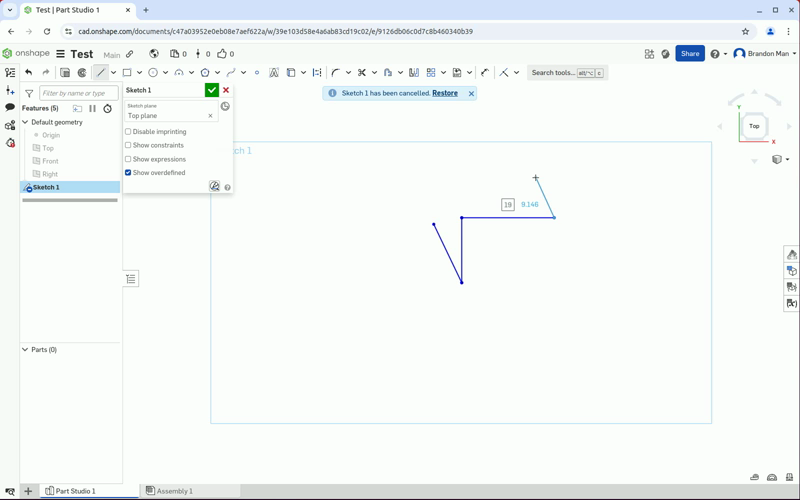
key_up(shift)
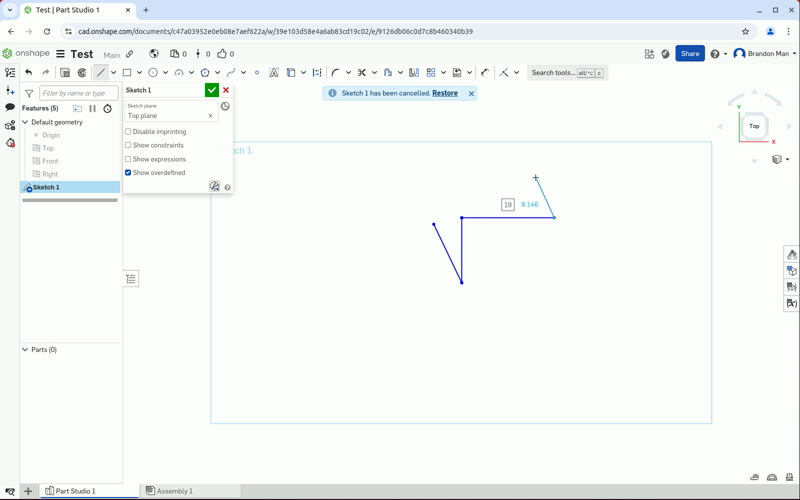
key_down(shift)
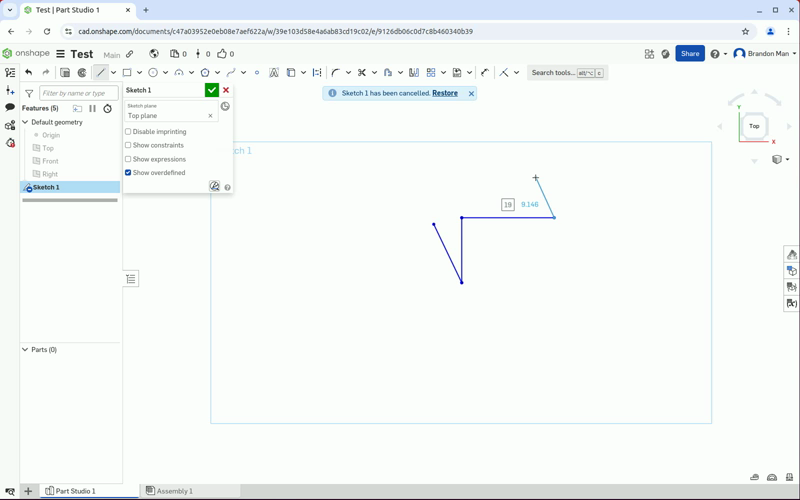
mouse_move(433, 224)
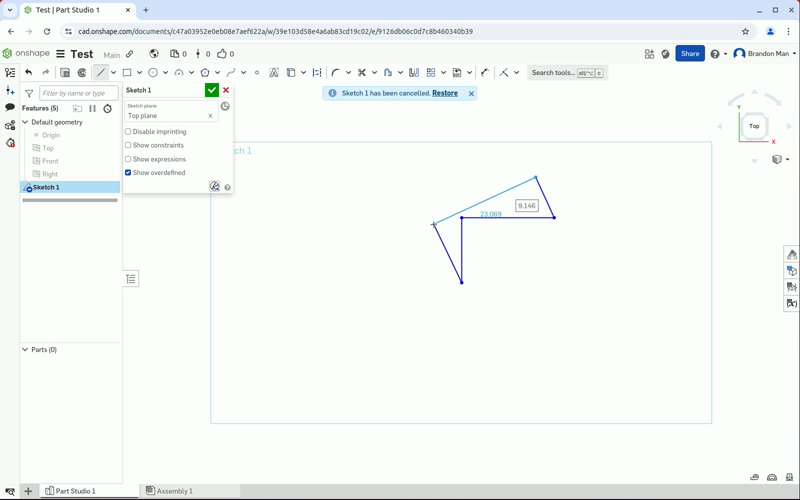
key_up(shift)
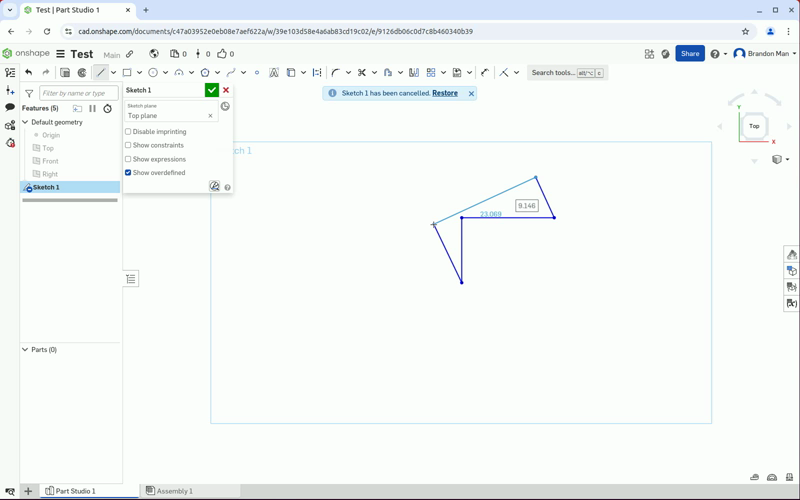
click(433, 224)
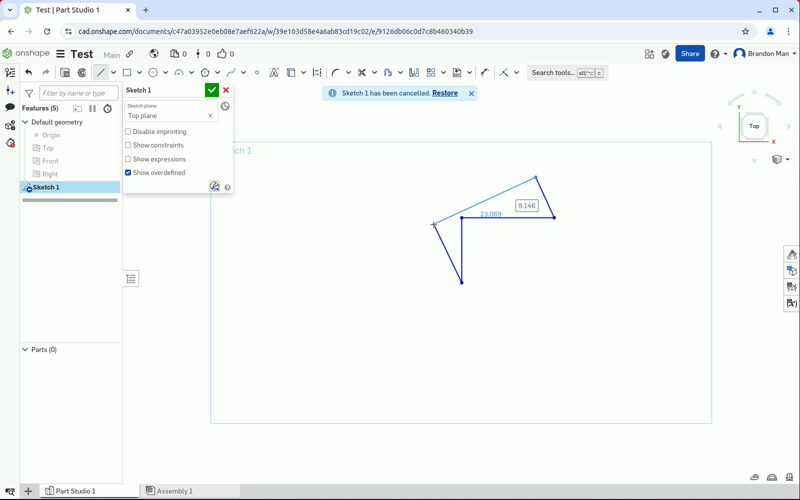
key(esc)
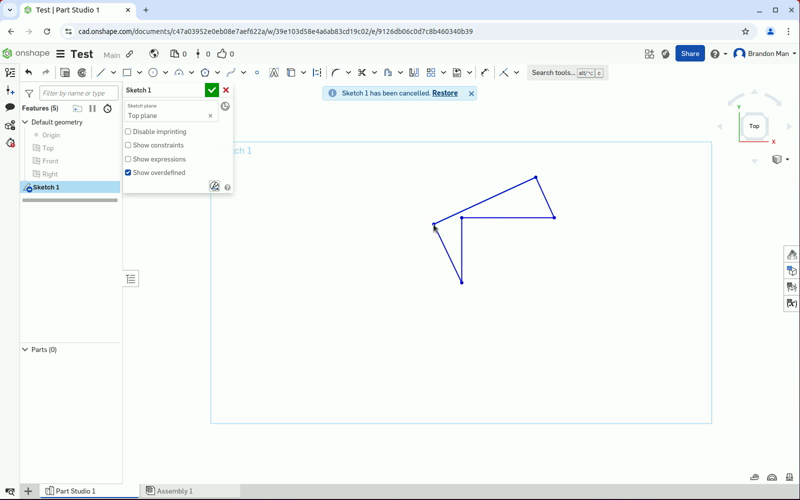
mouse_move(450, 248)
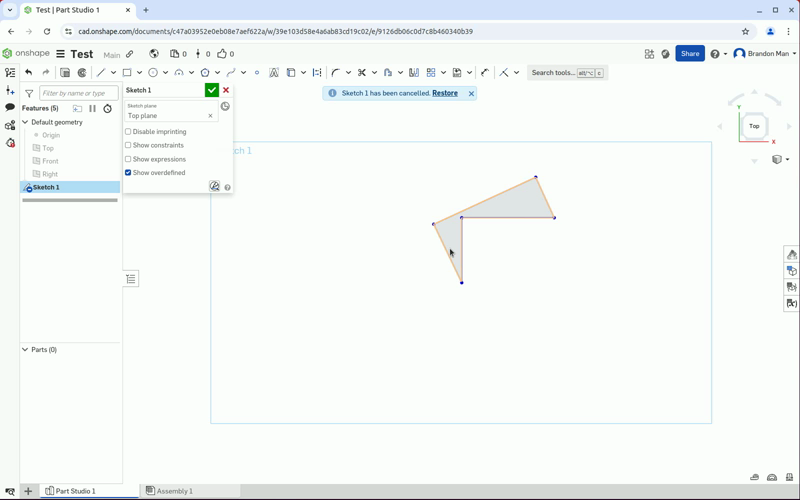
click(450, 248)
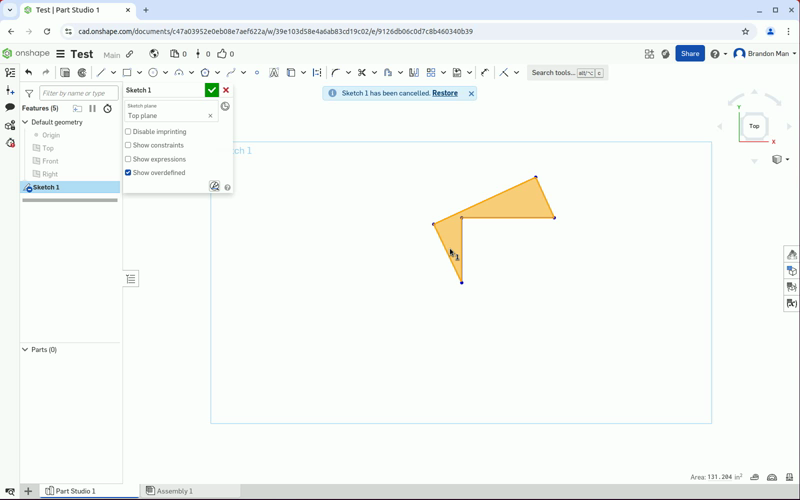
mouse_move(73, 352)
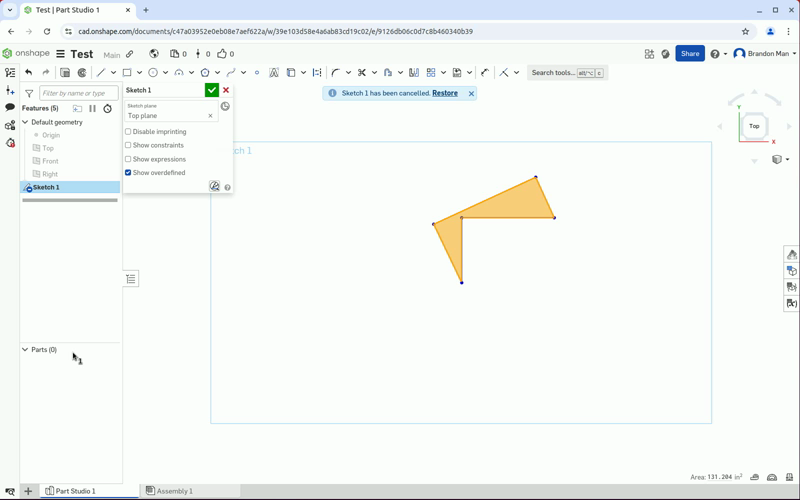
key(shift+y)
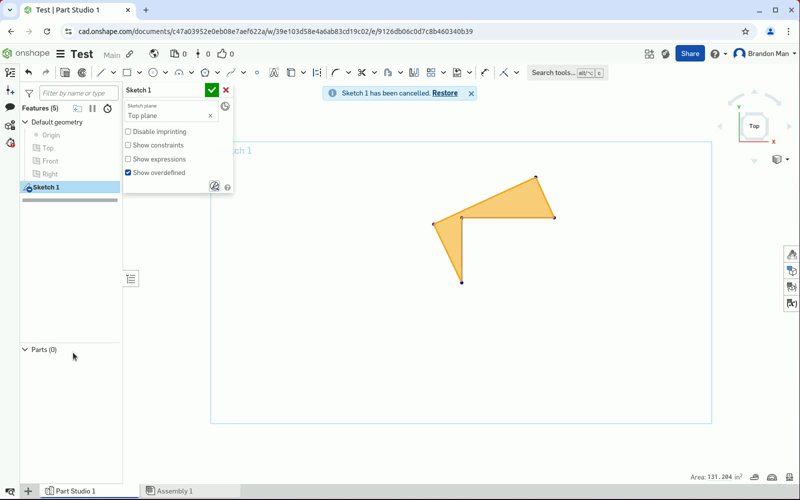
key(shift+e)
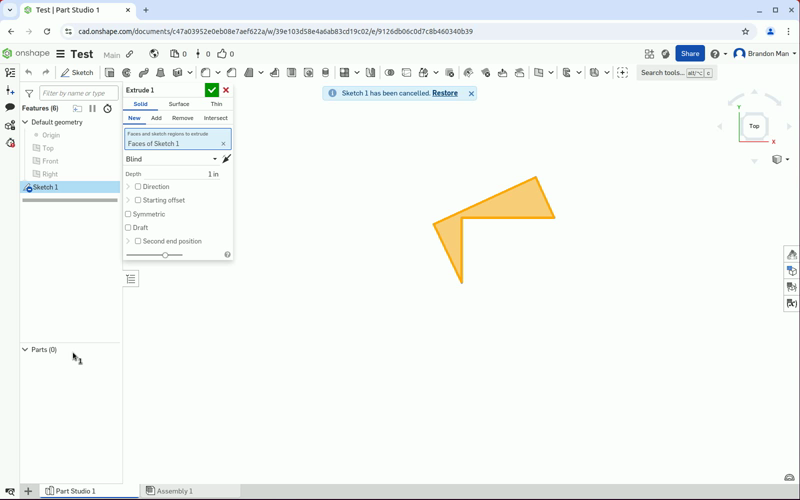
mouse_move(143, 106)
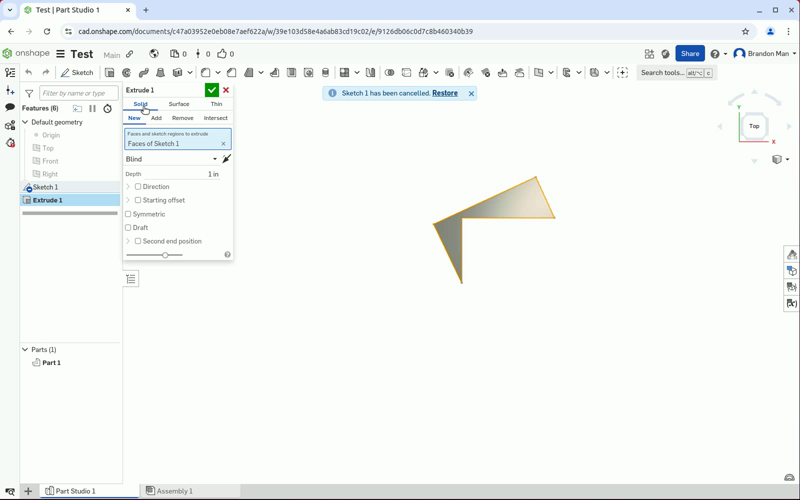
click(143, 106)
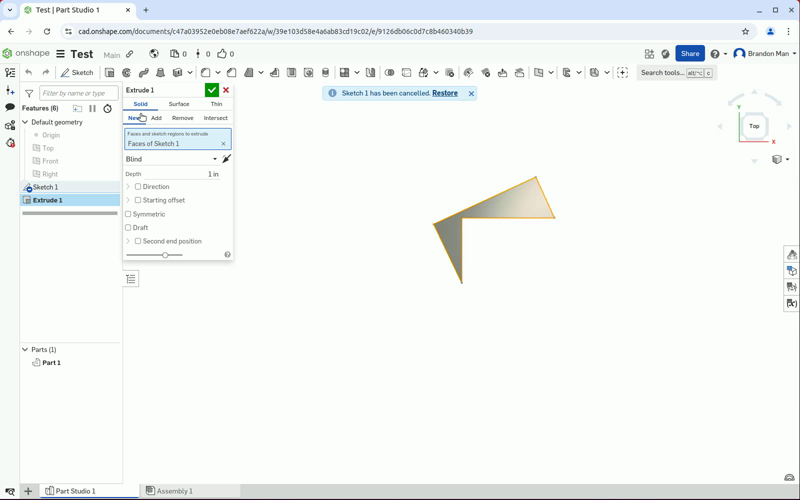
mouse_move(137, 120)
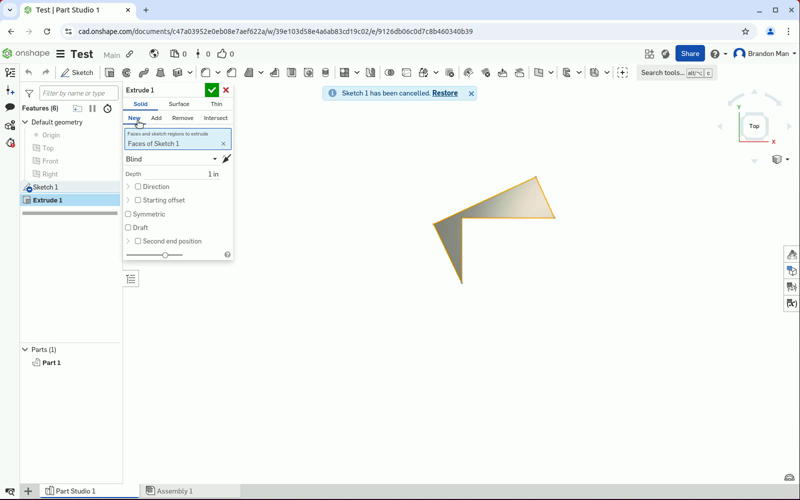
click(137, 120)
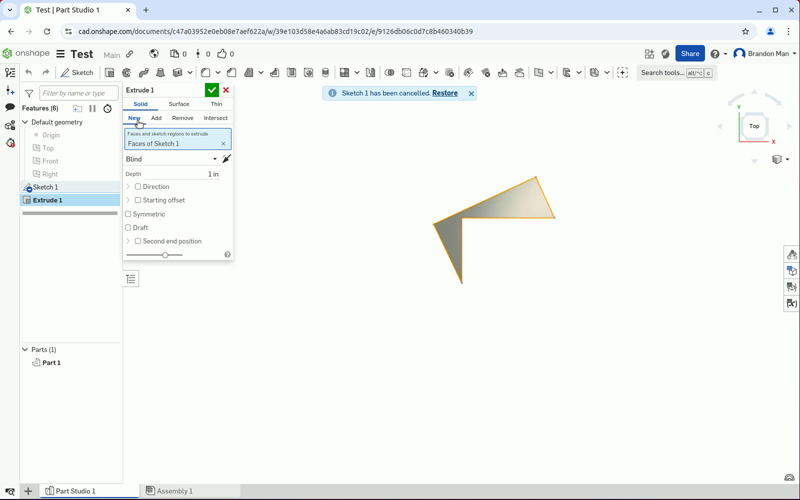
key(tab, 4)
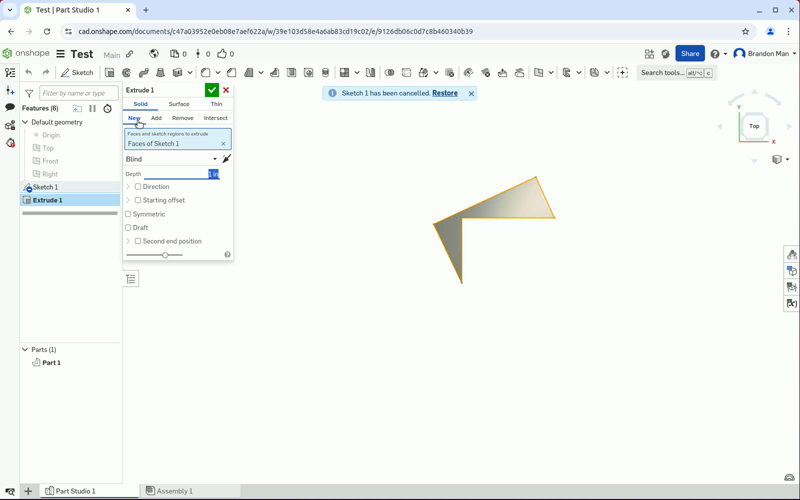
text(2.407)
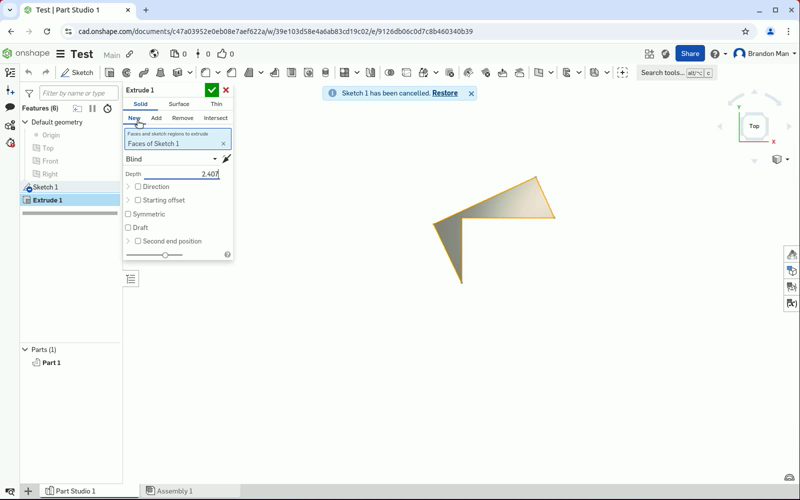
key(enter)
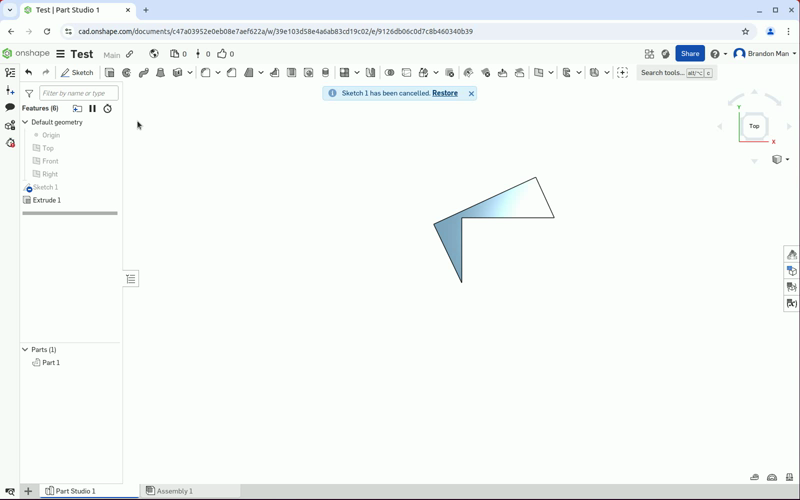
key(shift+h)
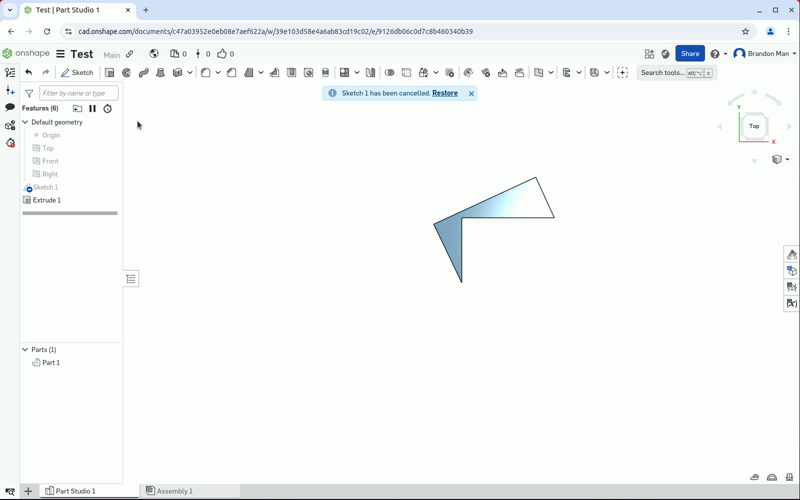
key(shift+h)
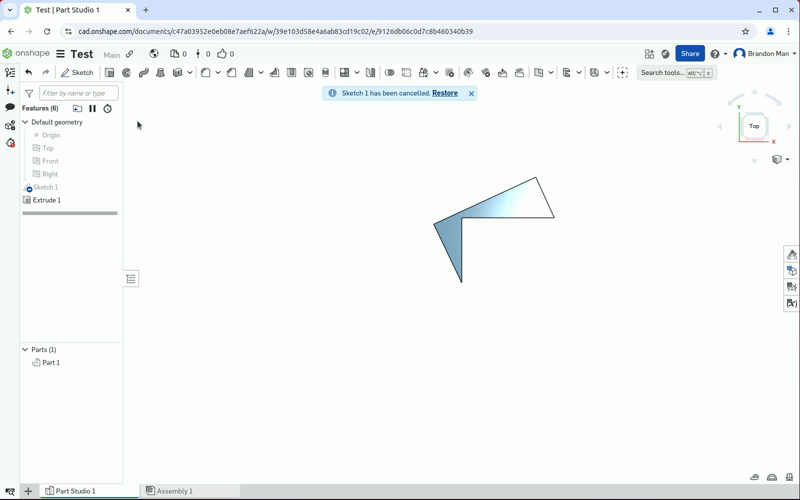
mouse_move(73, 189)
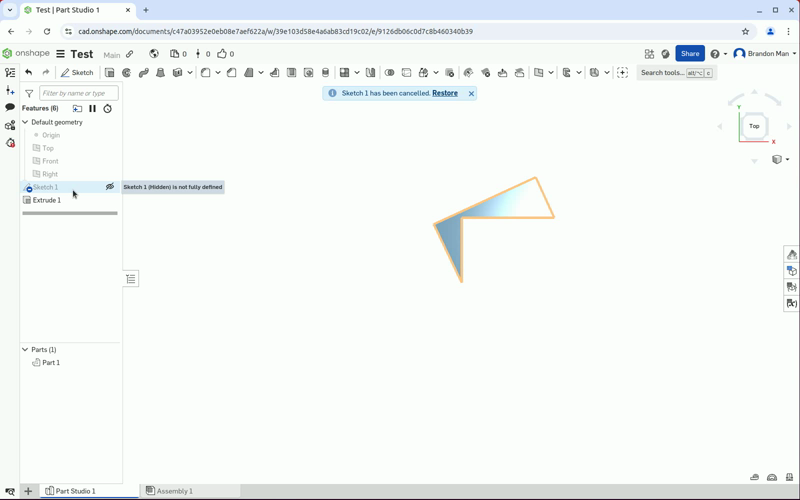
click(73, 189)
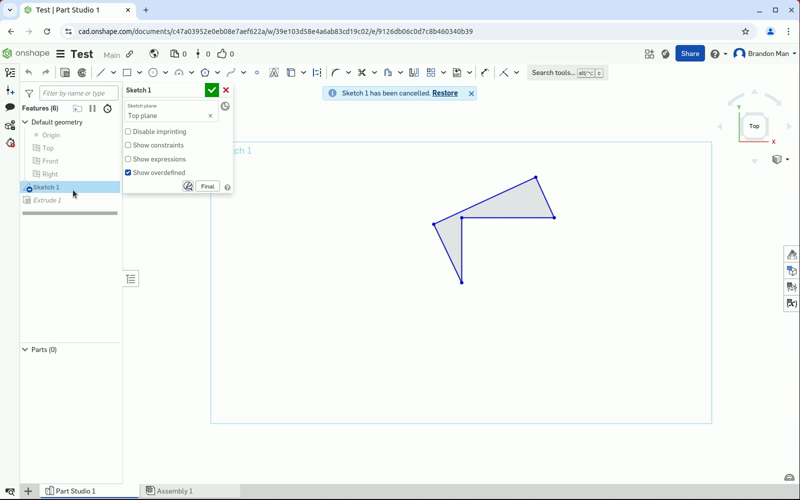
mouse_move(229, 92)
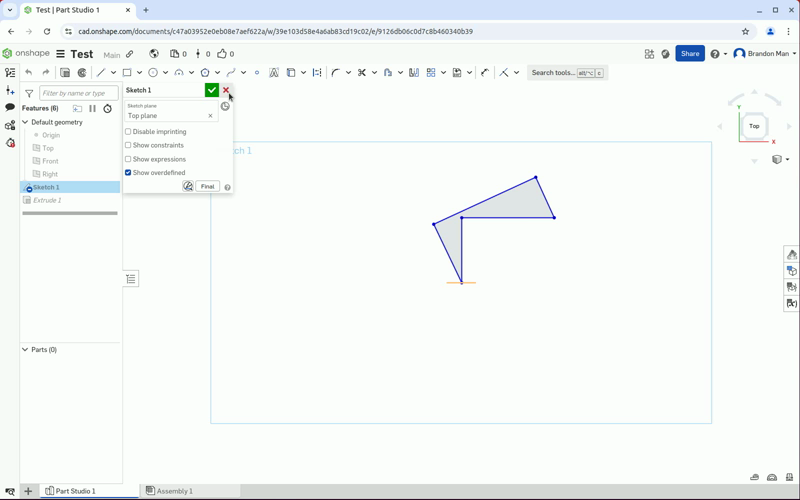
click(229, 92)
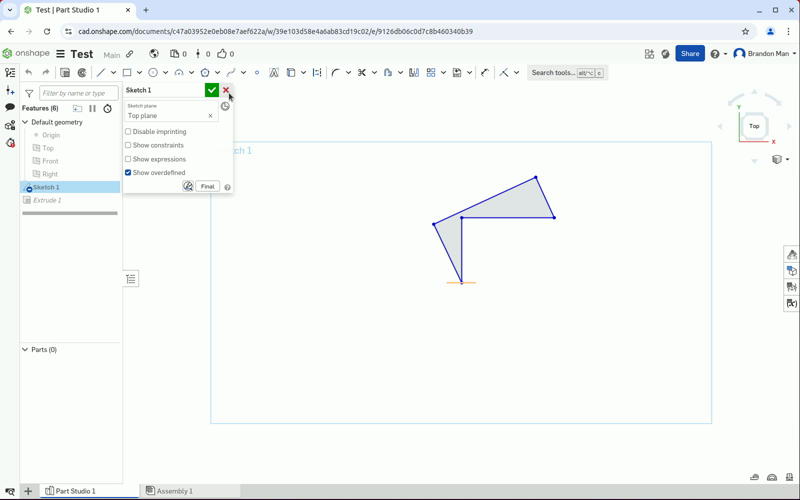
key(shift+s)
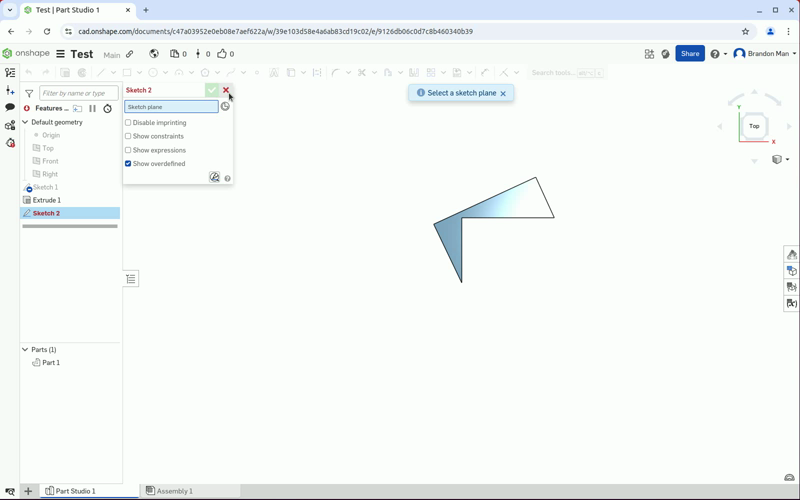
mouse_move(73, 150)
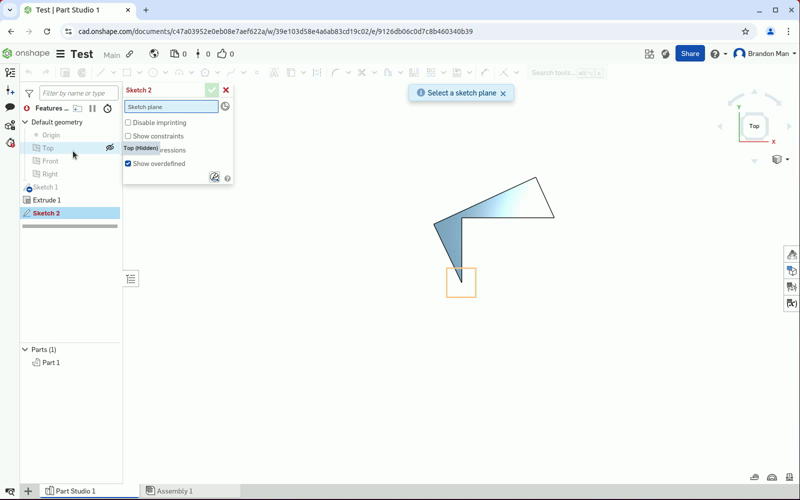
click(73, 150)
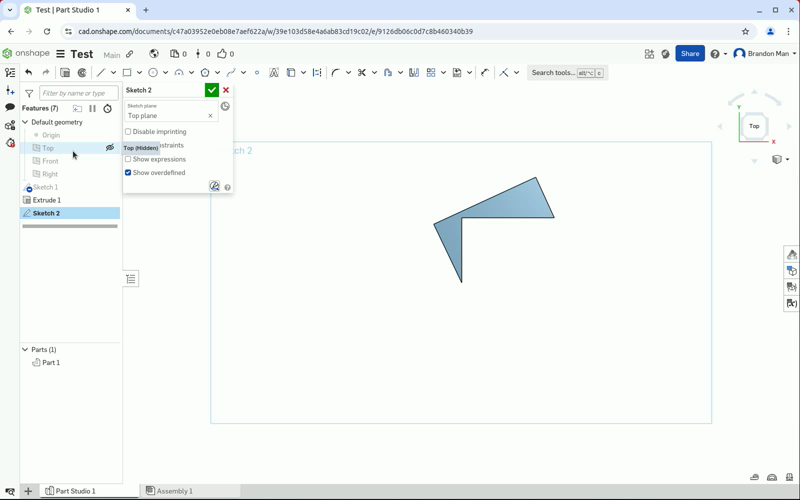
mouse_move(73, 352)
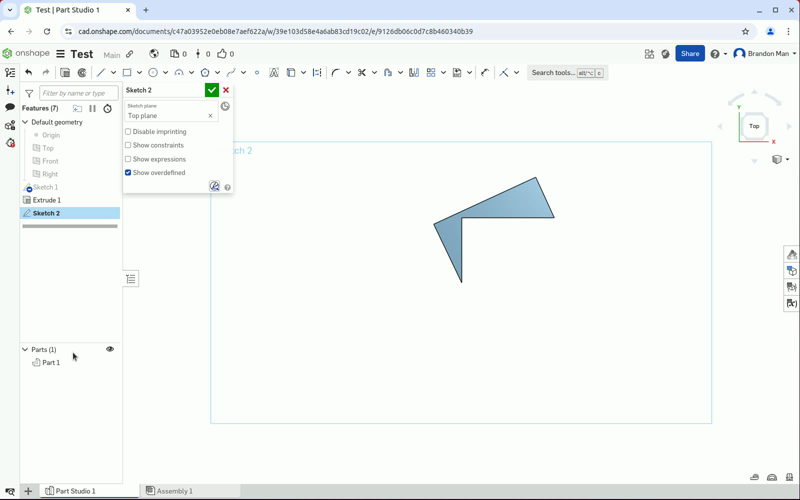
key(y)
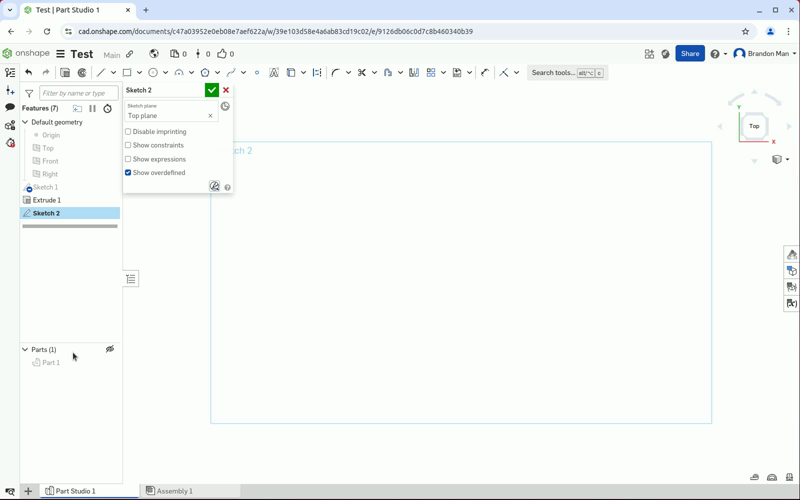
key(l)
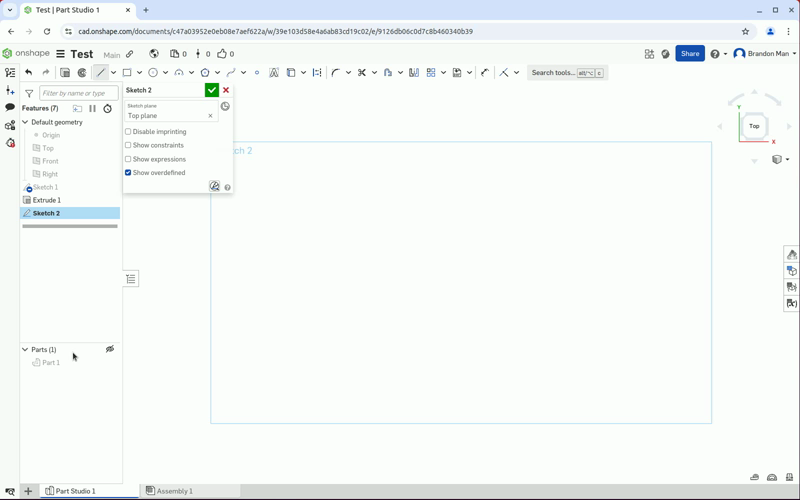
key_down(shift)
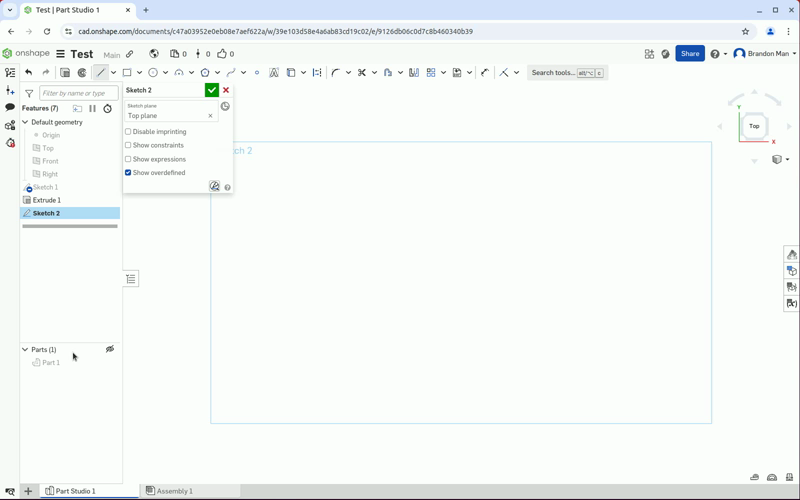
mouse_move(460, 282)
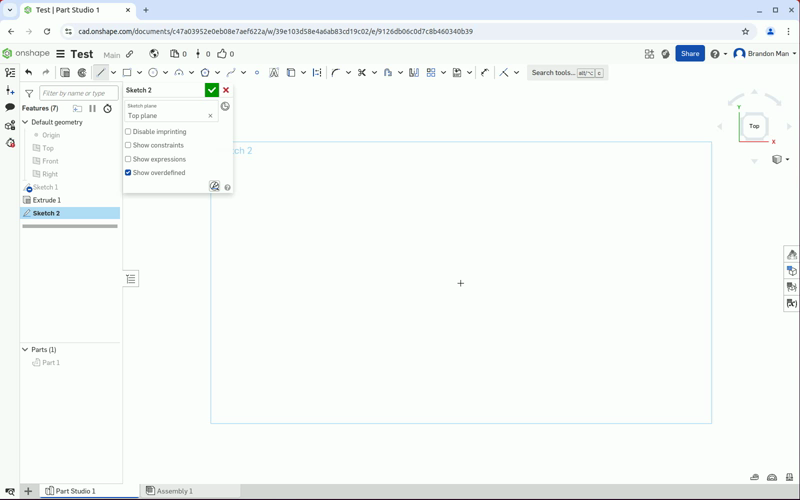
click(460, 282)
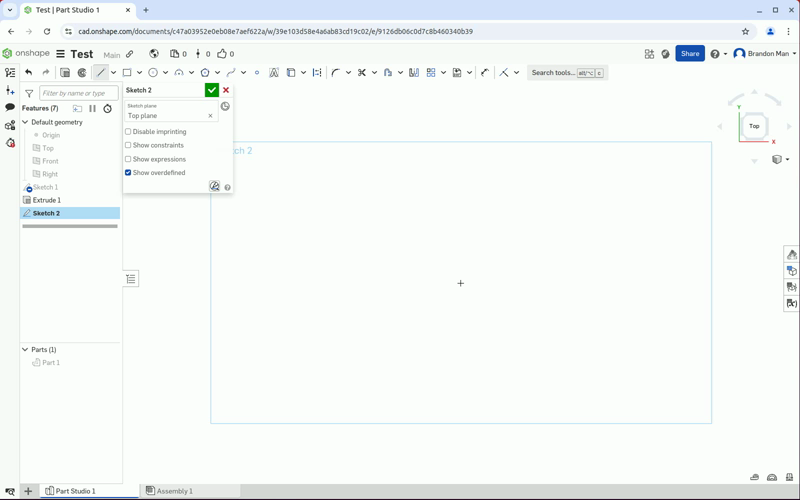
key_up(shift)
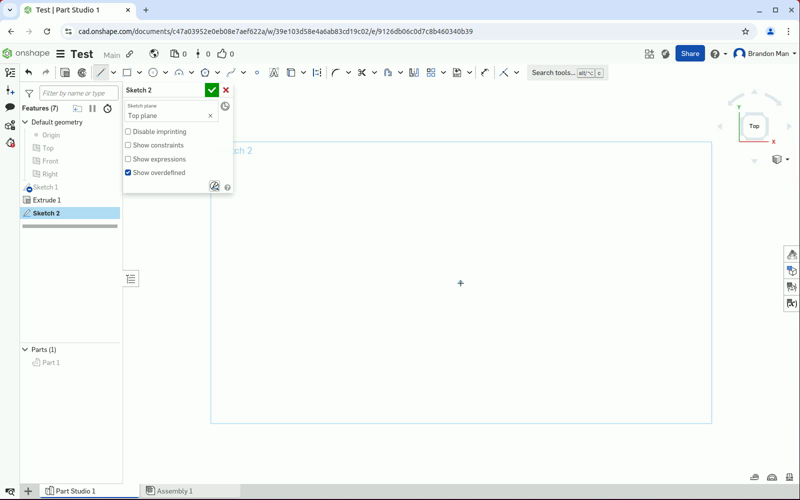
key_down(shift)
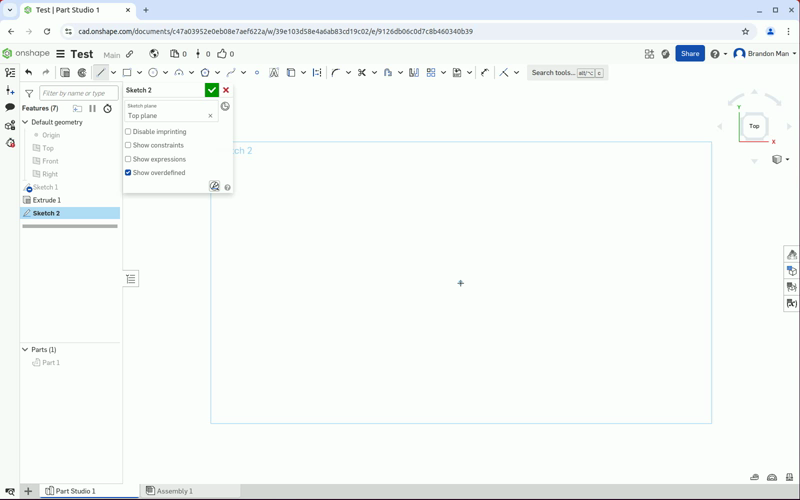
mouse_move(573, 282)
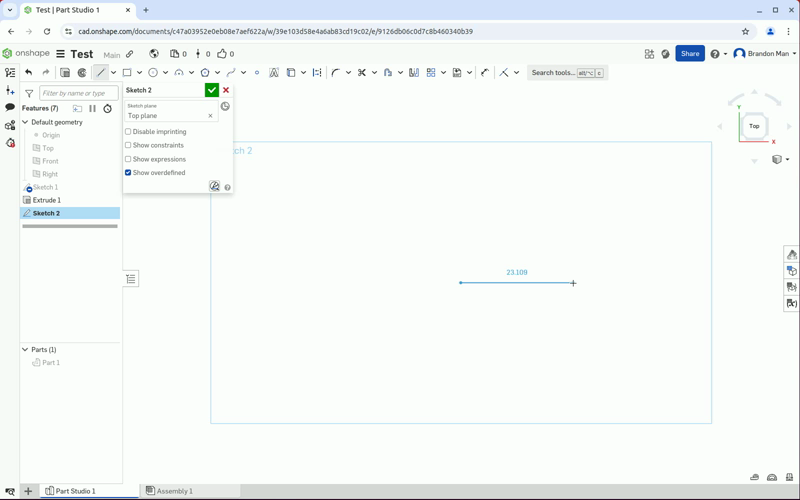
click(573, 282)
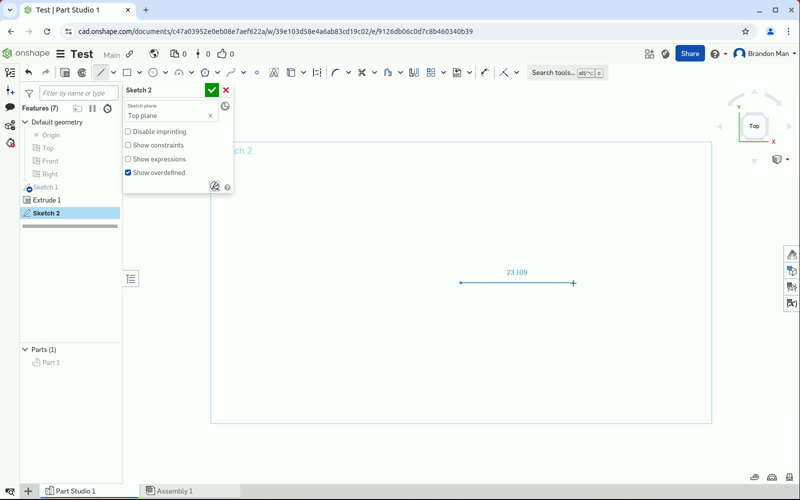
key_up(shift)
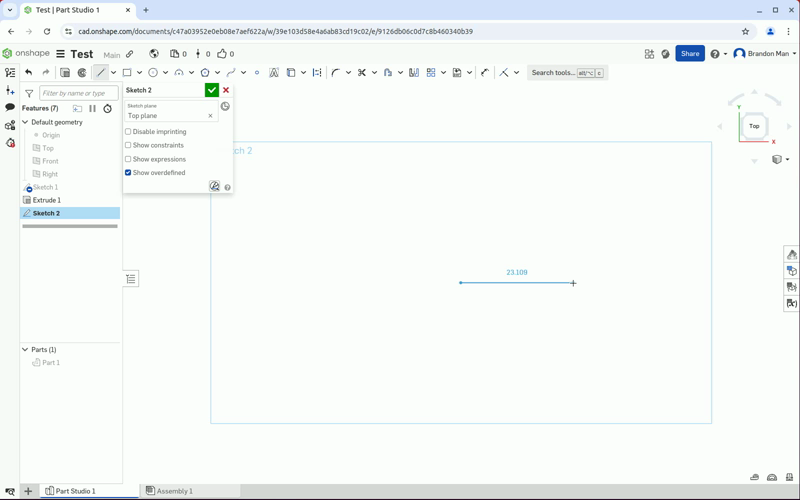
key_down(shift)
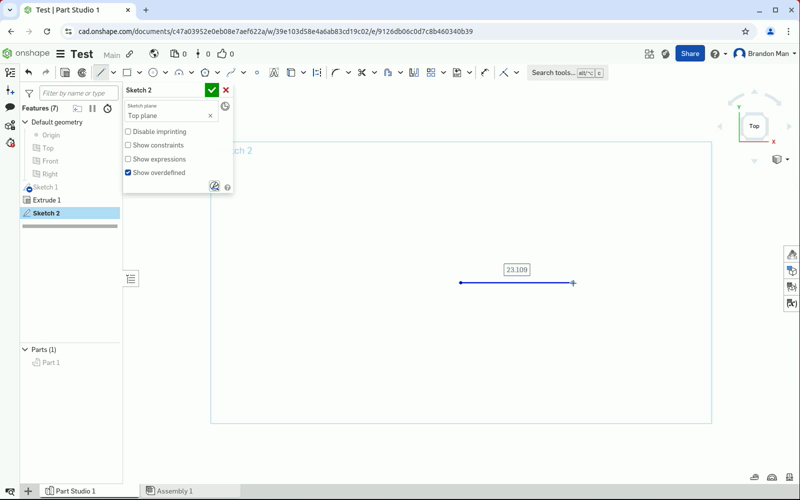
mouse_move(573, 217)
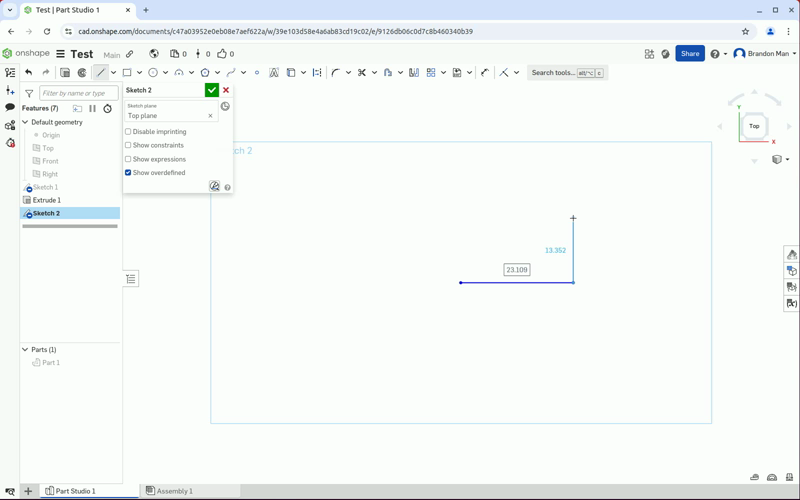
click(573, 217)
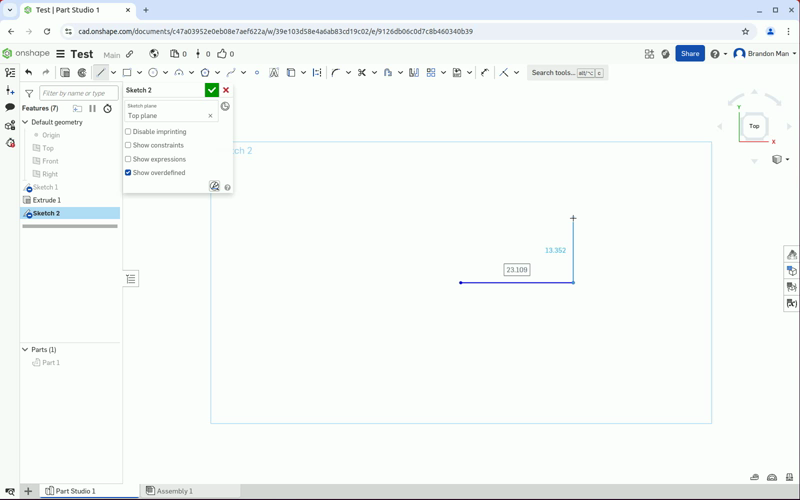
key_up(shift)
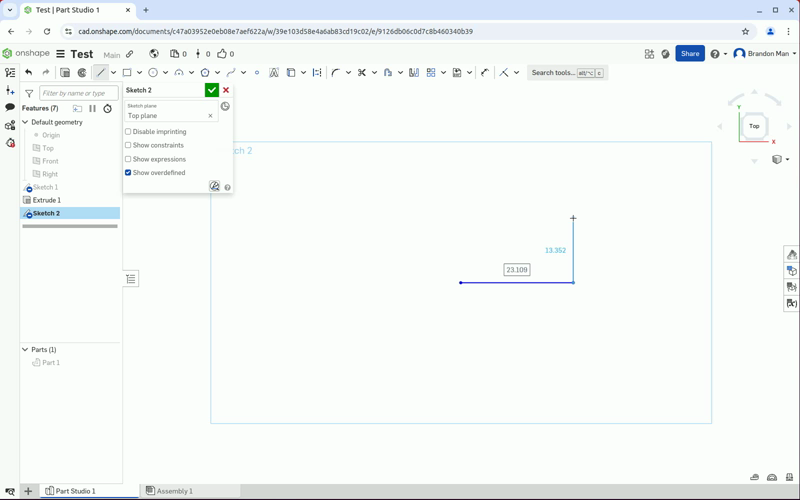
key_down(shift)
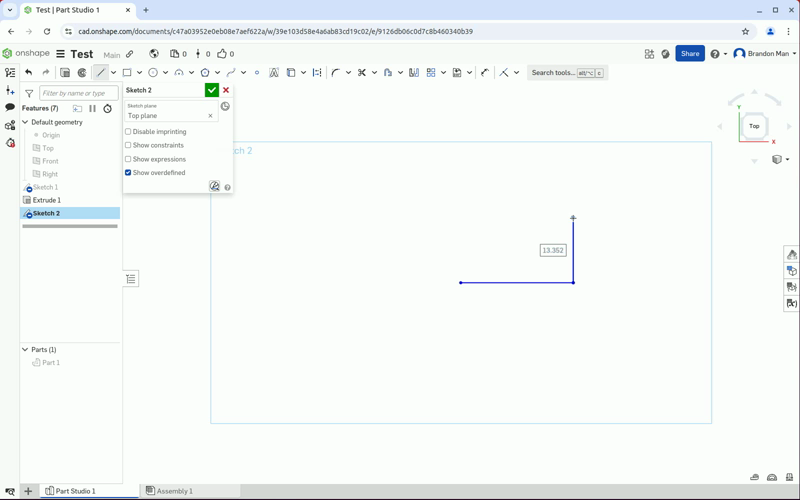
mouse_move(589, 217)
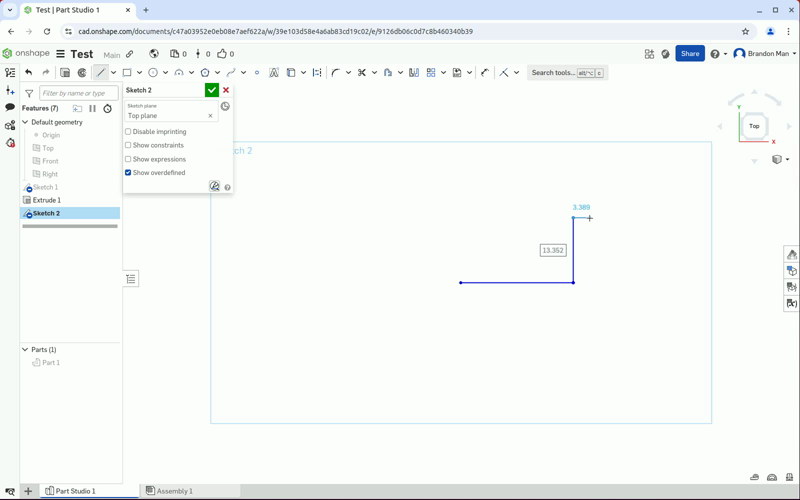
mouse_move(554, 217)
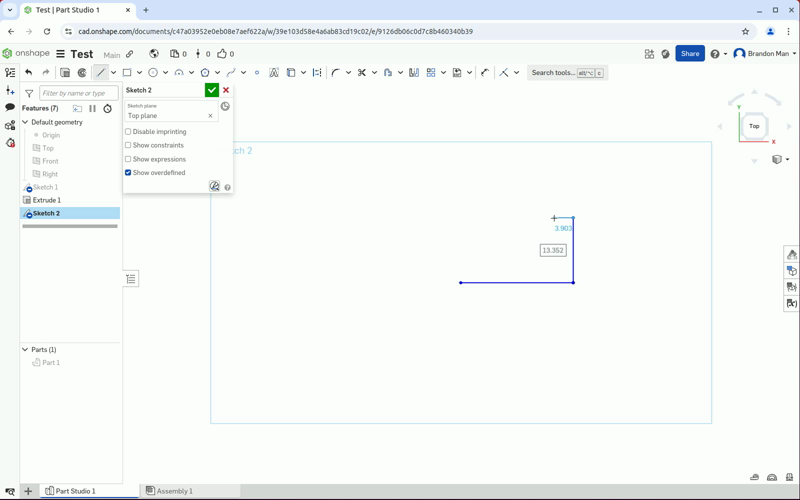
click(554, 217)
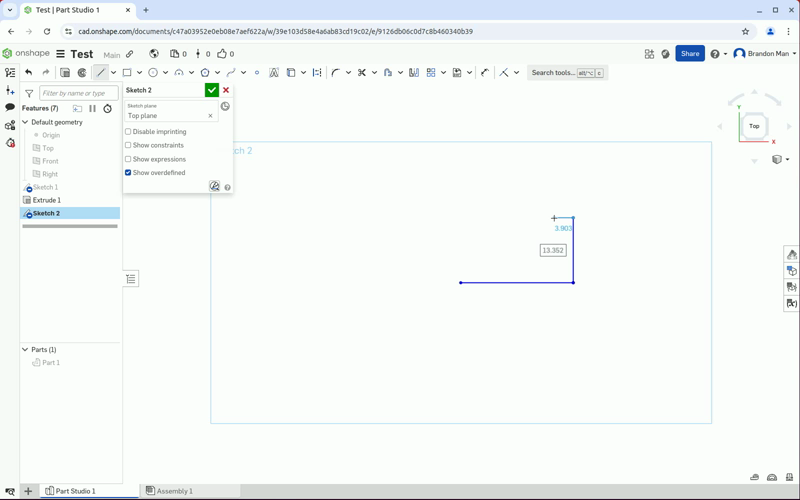
key_up(shift)
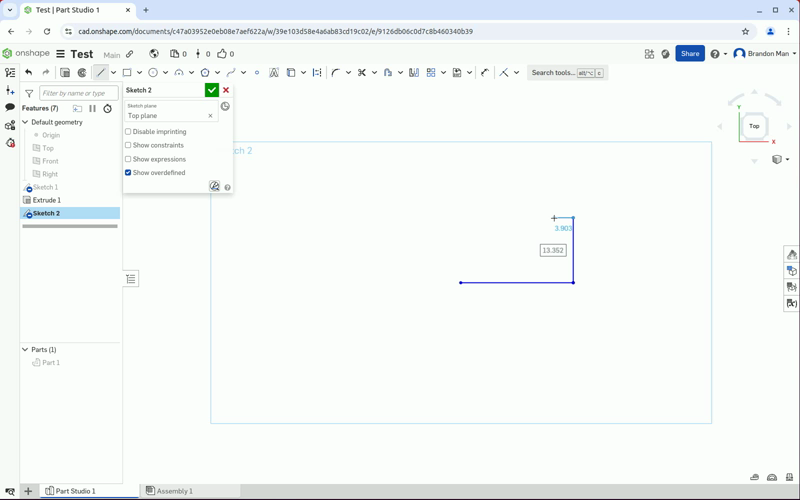
key_down(shift)
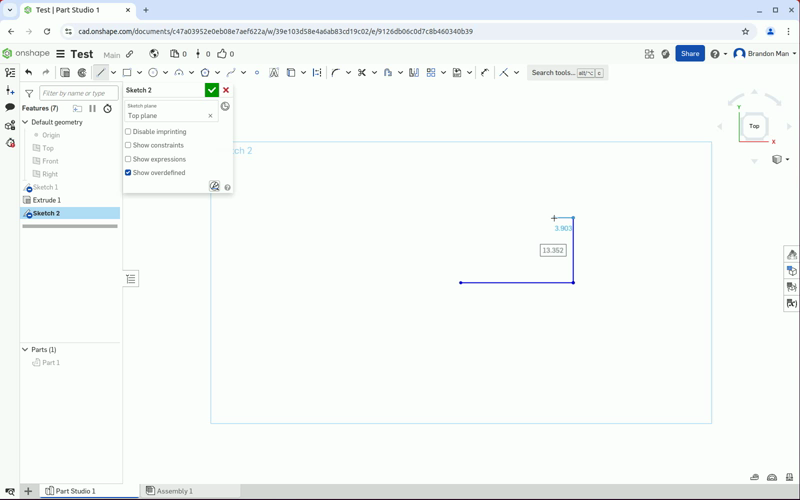
mouse_move(584, 217)
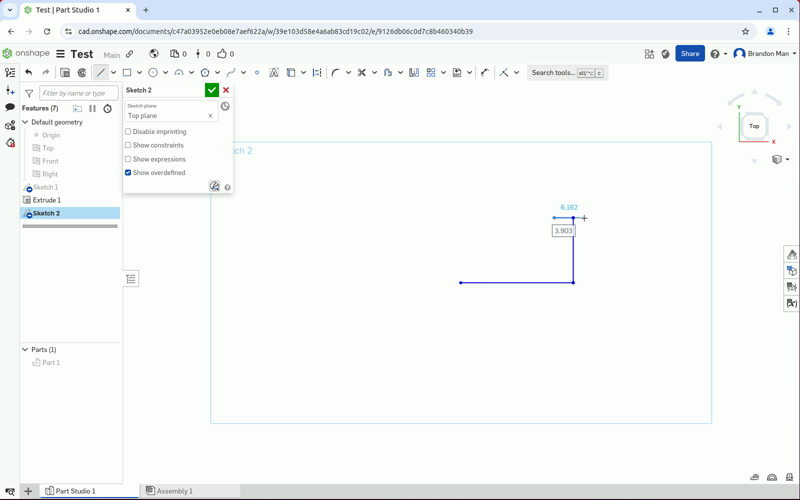
mouse_move(562, 235)
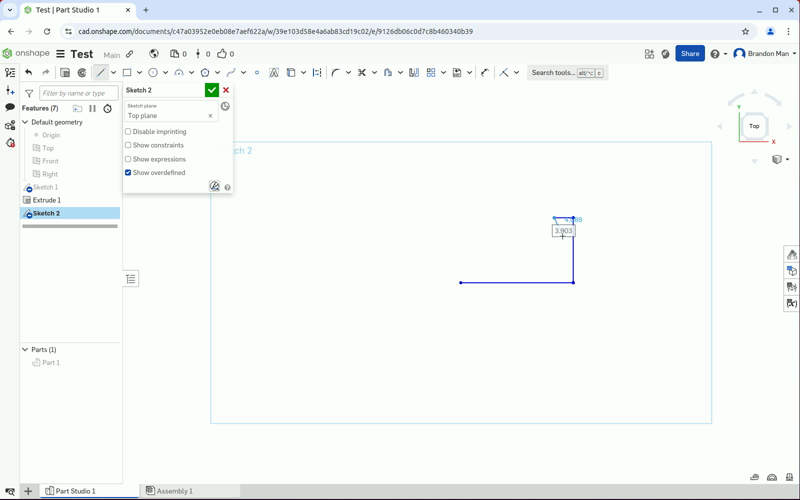
click(562, 235)
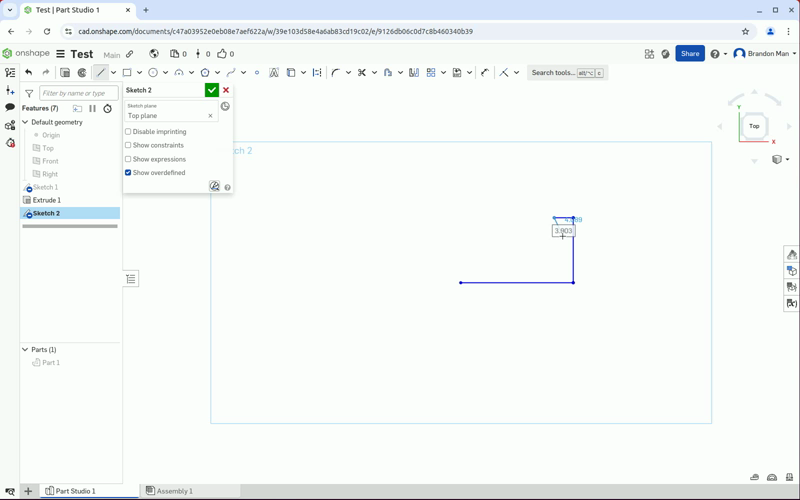
key_up(shift)
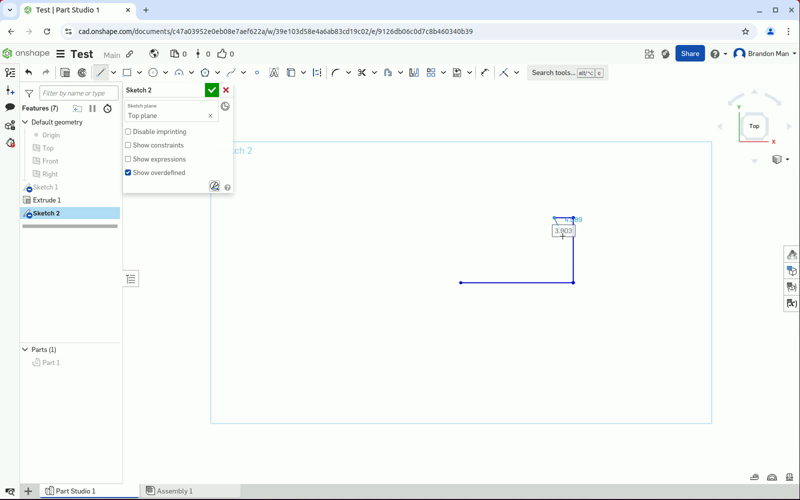
key_down(shift)
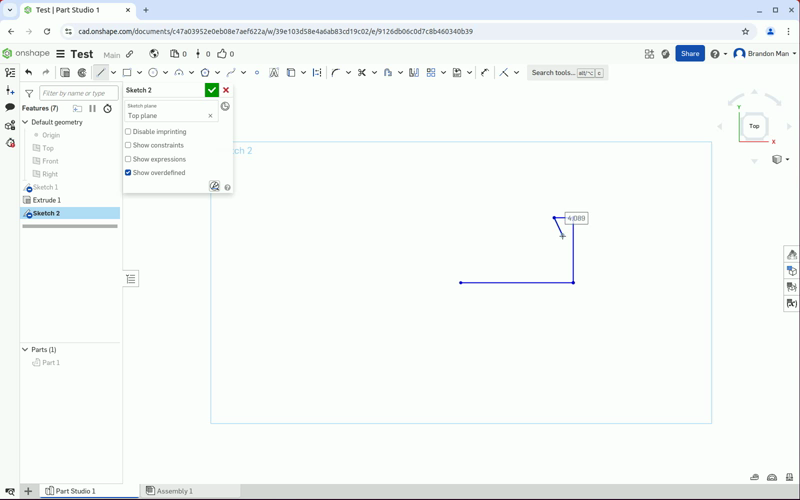
mouse_move(483, 272)
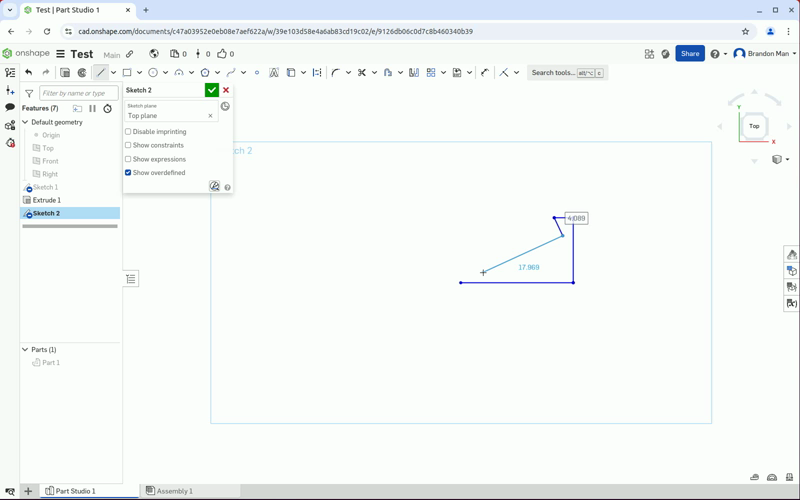
click(483, 272)
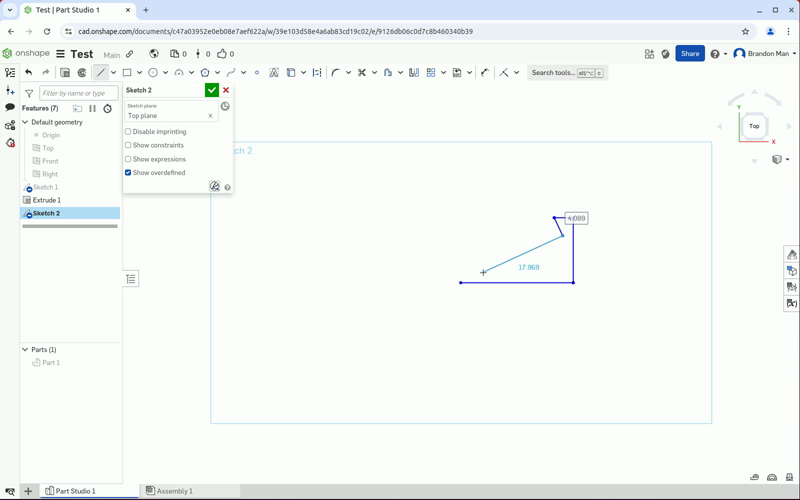
key_up(shift)
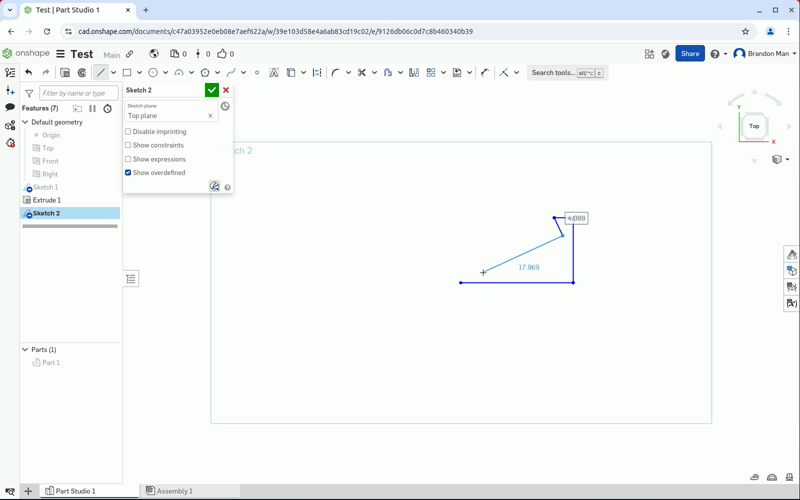
mouse_move(513, 272)
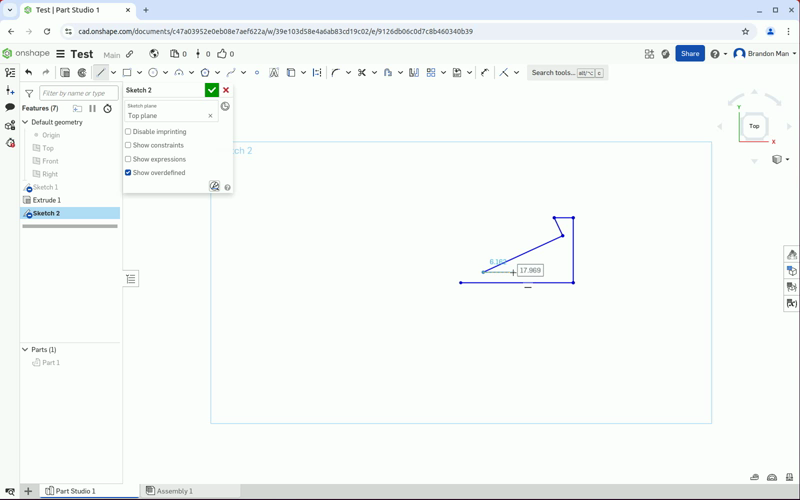
key_down(shift)
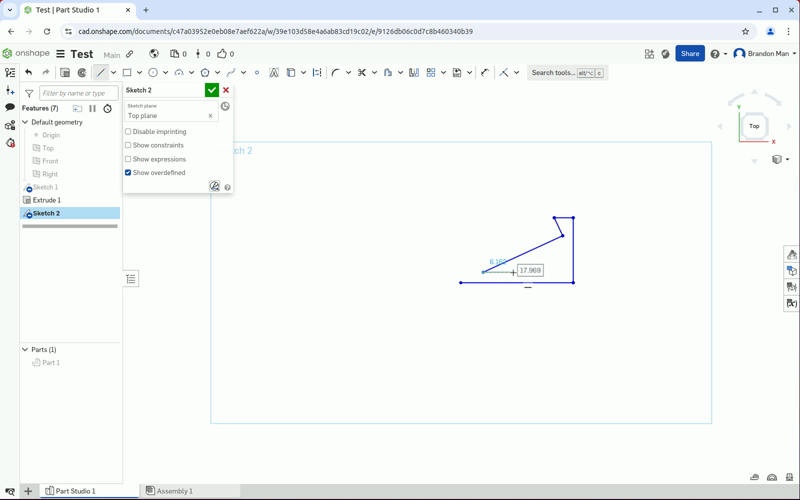
mouse_move(460, 282)
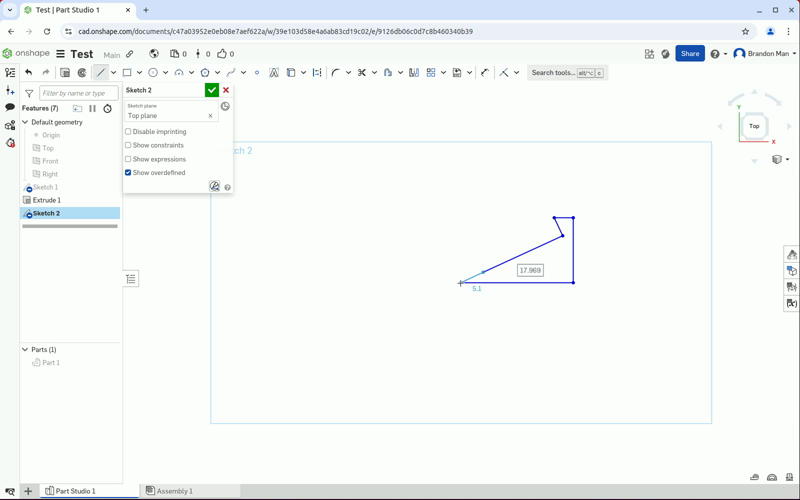
key_up(shift)
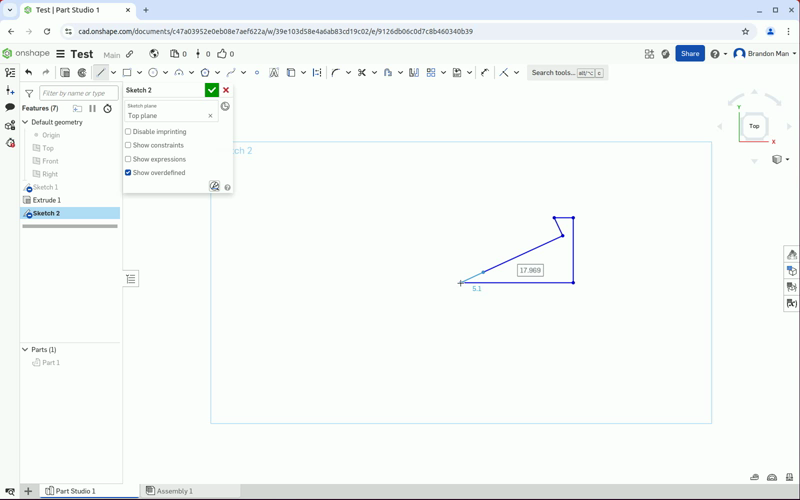
click(460, 282)
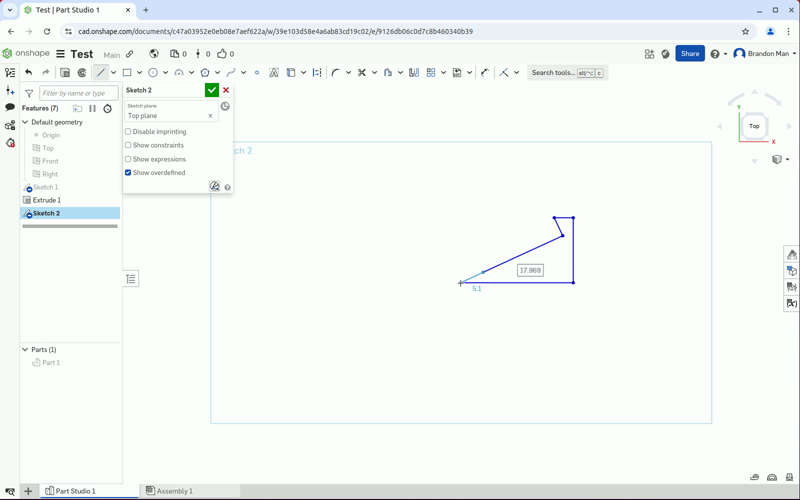
key(esc)
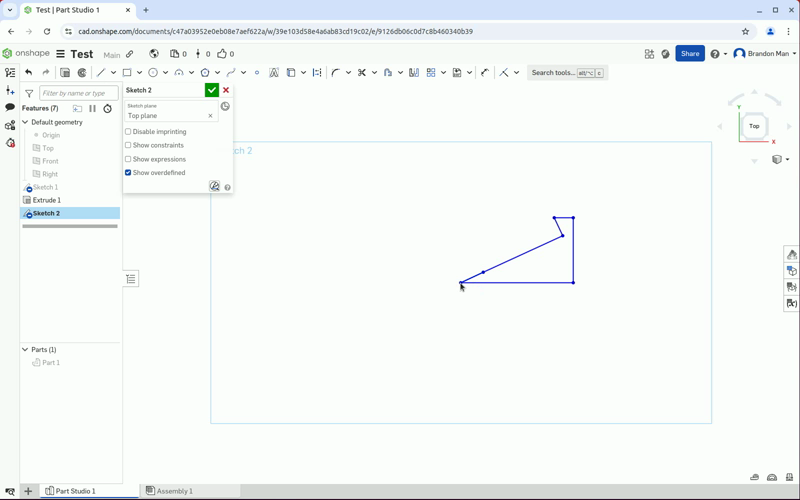
mouse_move(539, 265)
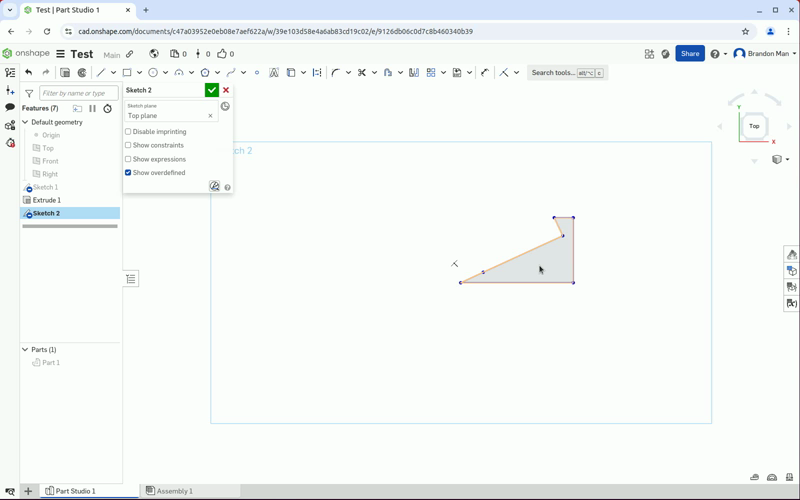
click(539, 265)
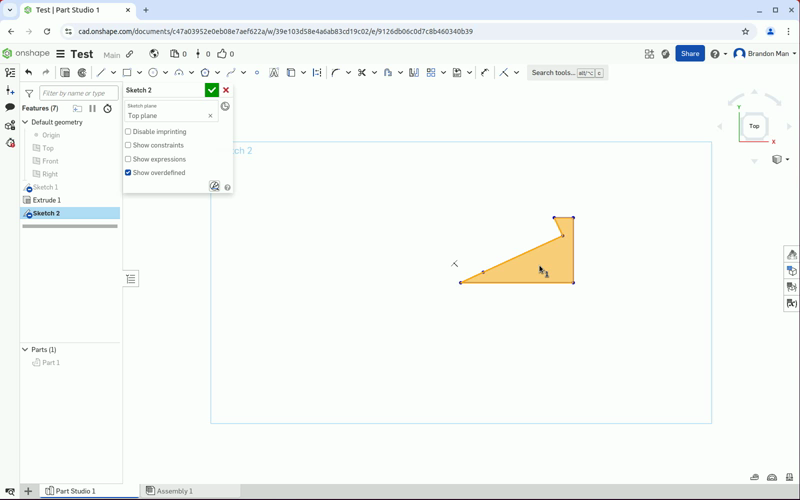
mouse_move(73, 352)
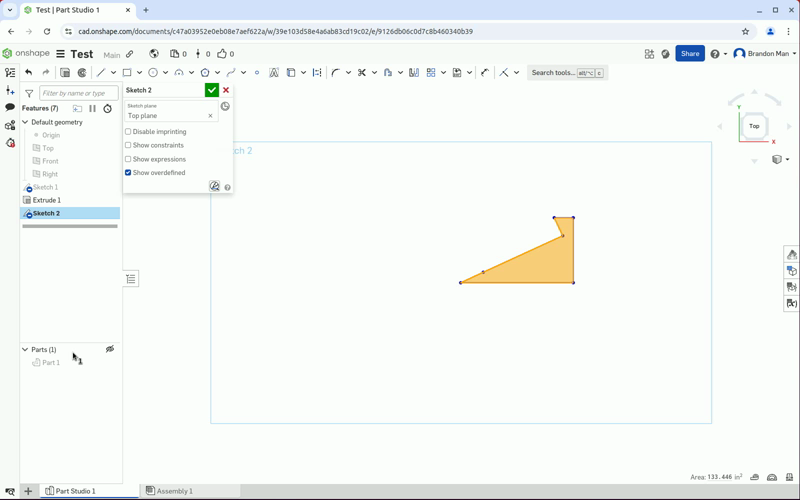
key(shift+y)
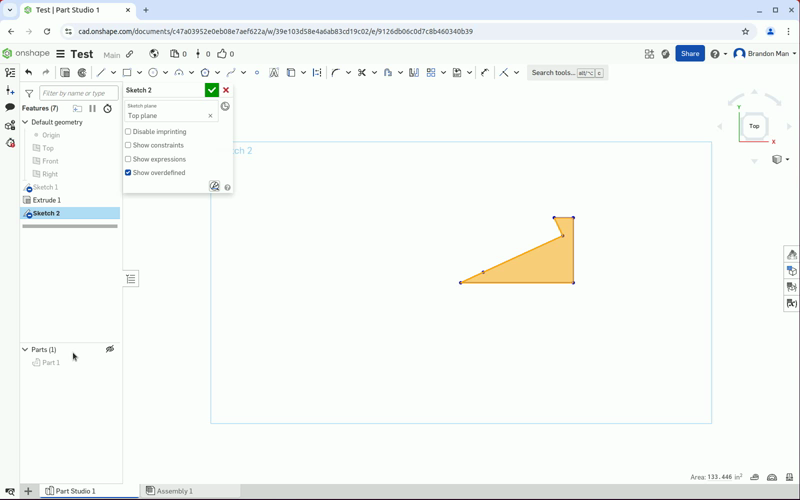
key(shift+e)
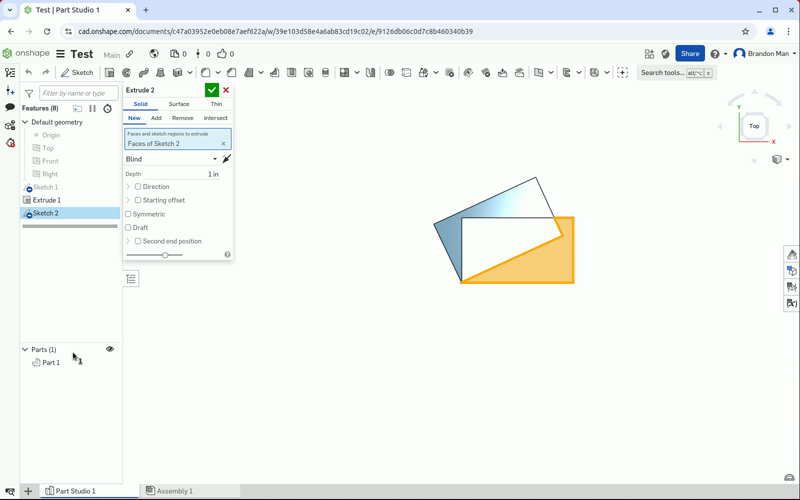
mouse_move(143, 106)
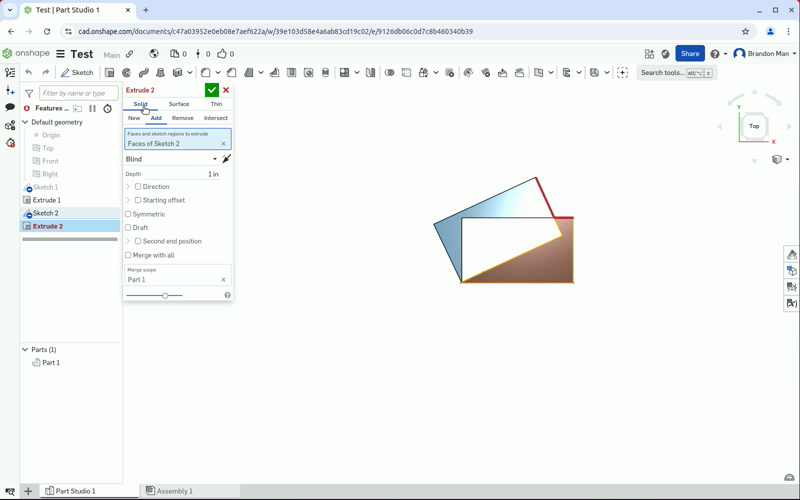
click(143, 106)
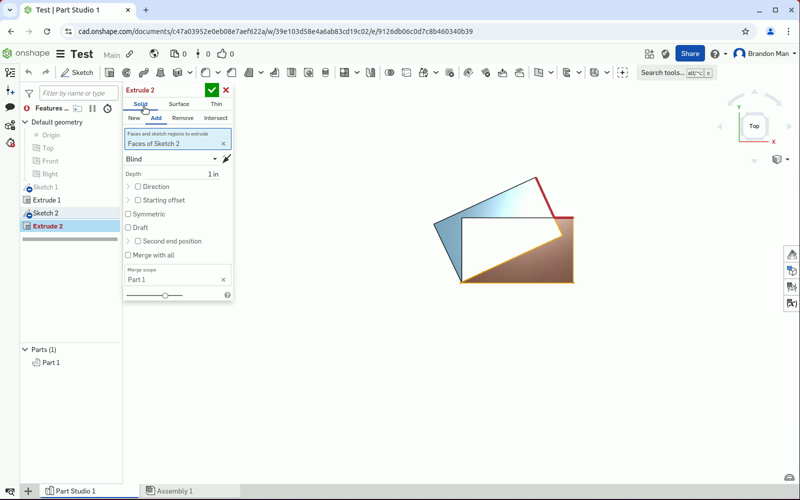
mouse_move(137, 120)
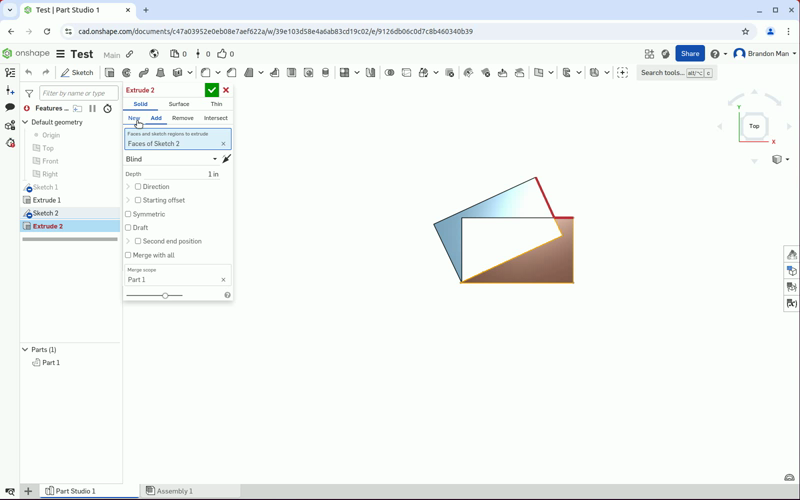
click(137, 120)
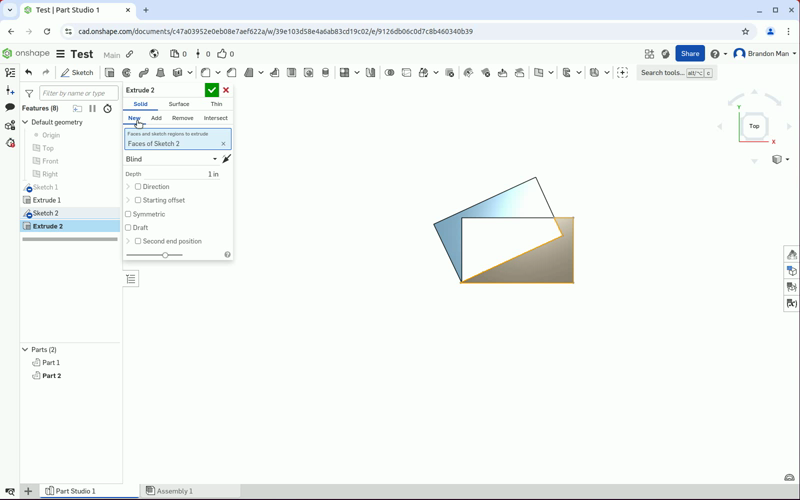
key(tab, 4)
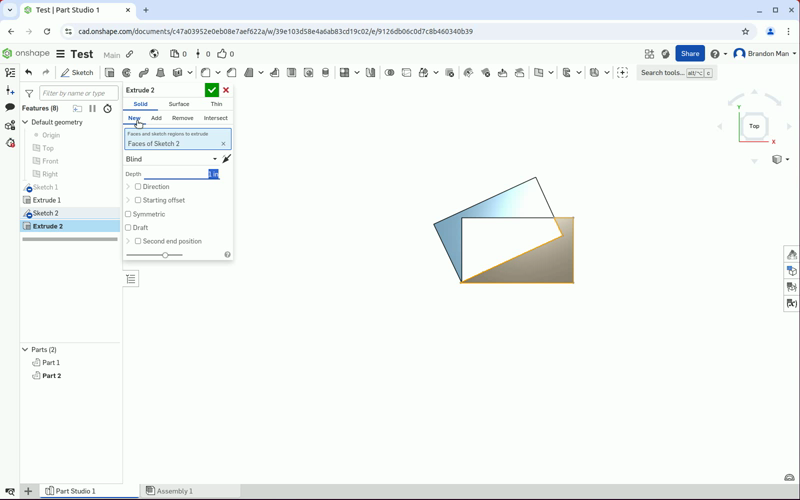
text(2.407)
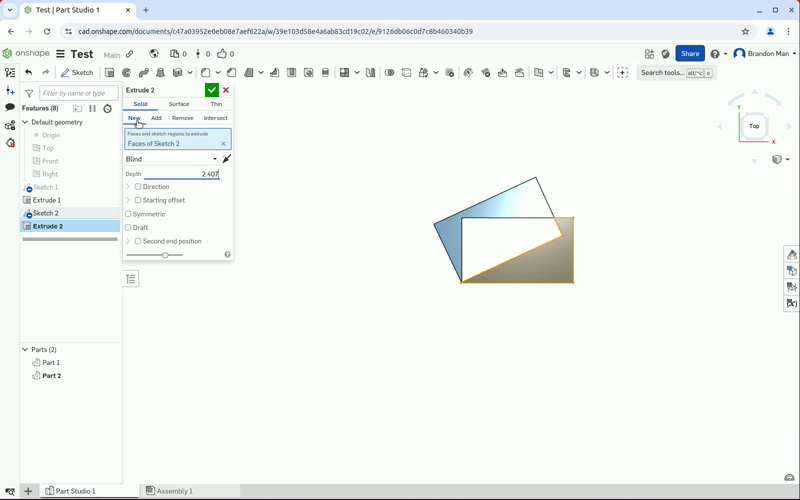
key(enter)
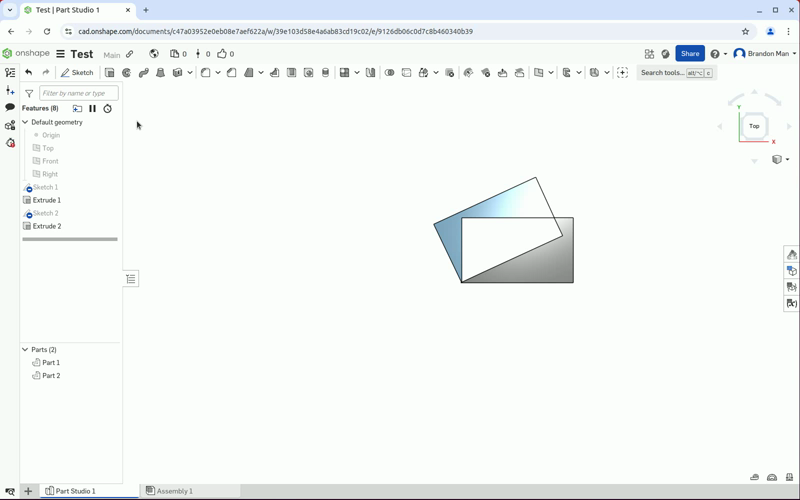
key(shift+h)
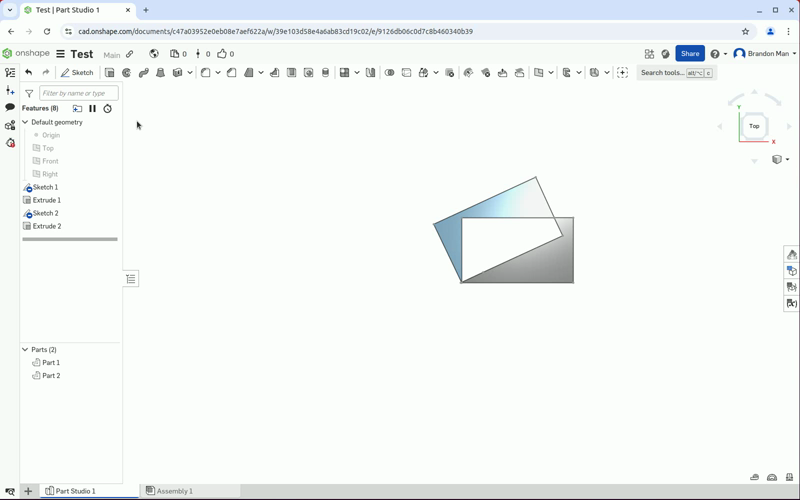
key(shift+h)
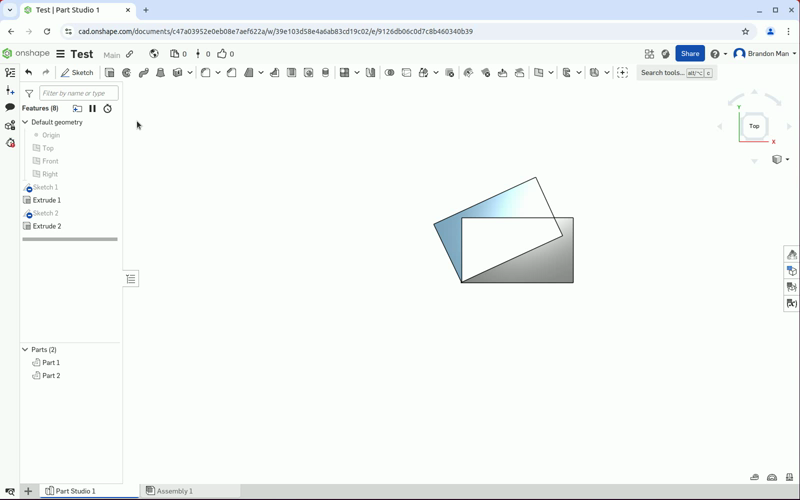
mouse_move(73, 189)
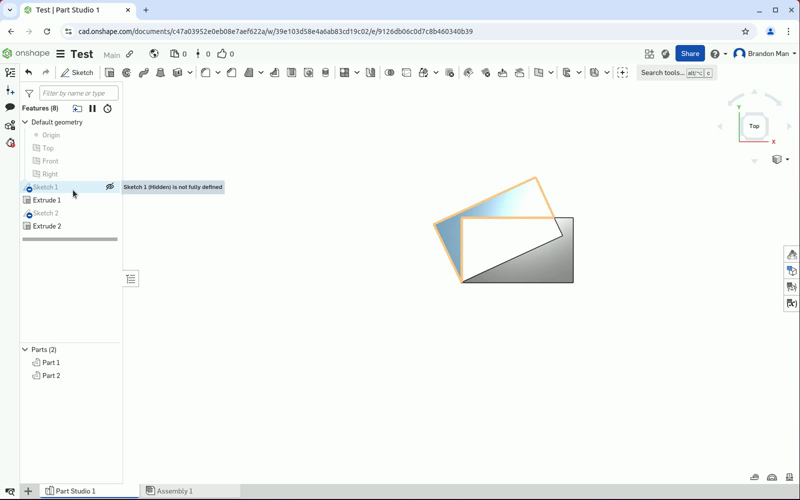
click(73, 189)
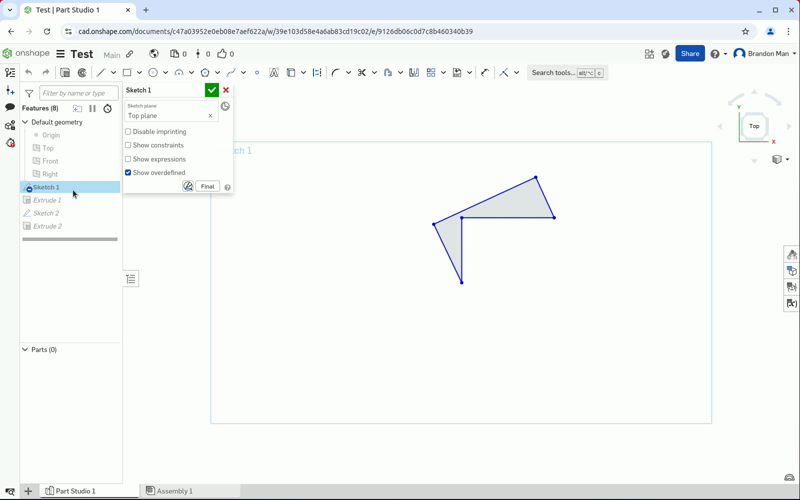
mouse_move(229, 92)
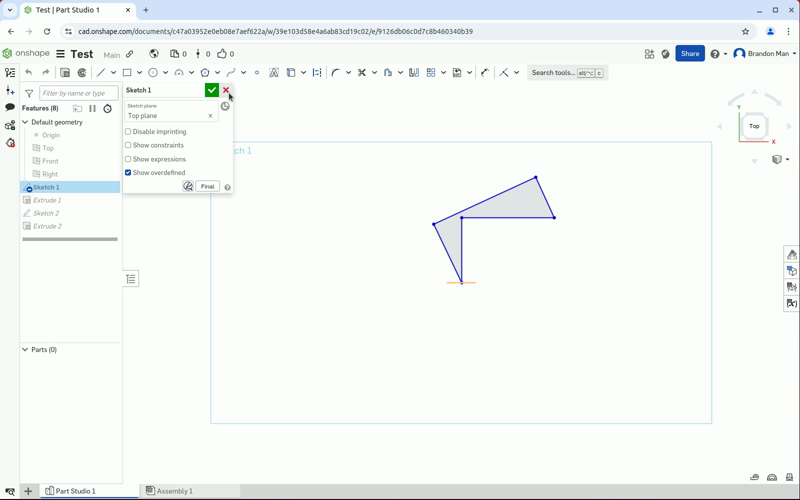
click(229, 92)
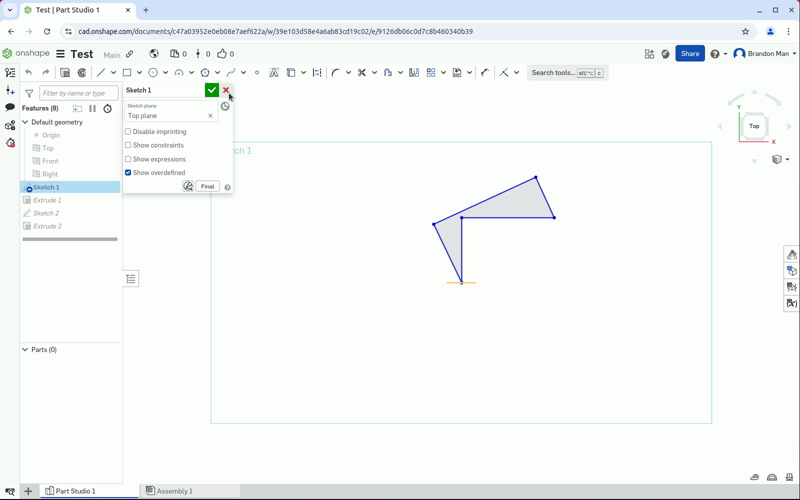
key(shift+s)
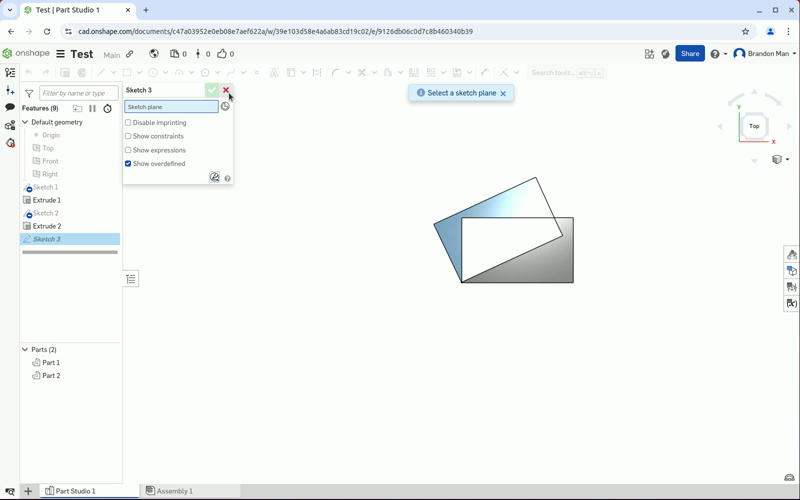
mouse_move(73, 150)
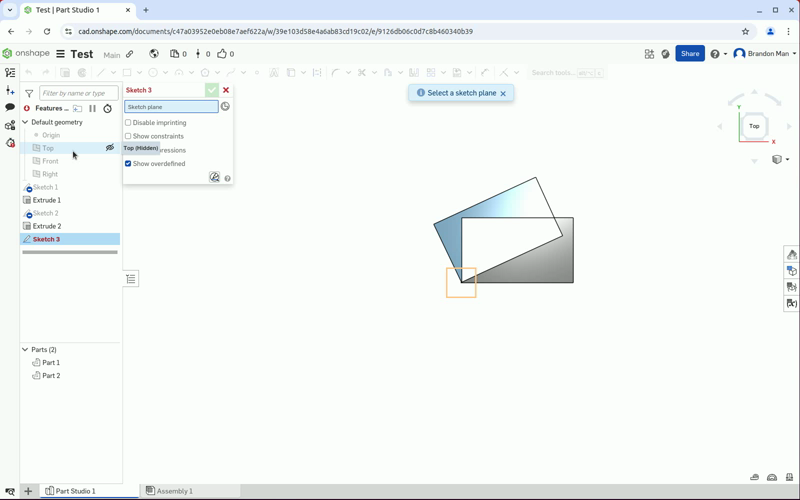
click(73, 150)
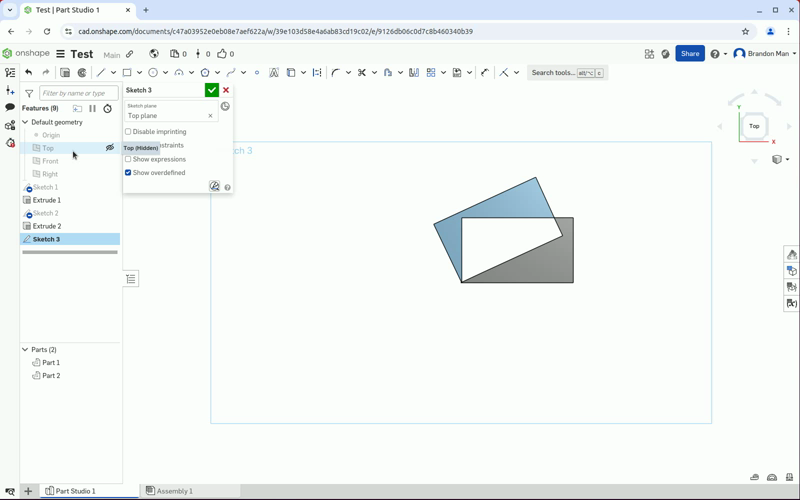
mouse_move(73, 352)
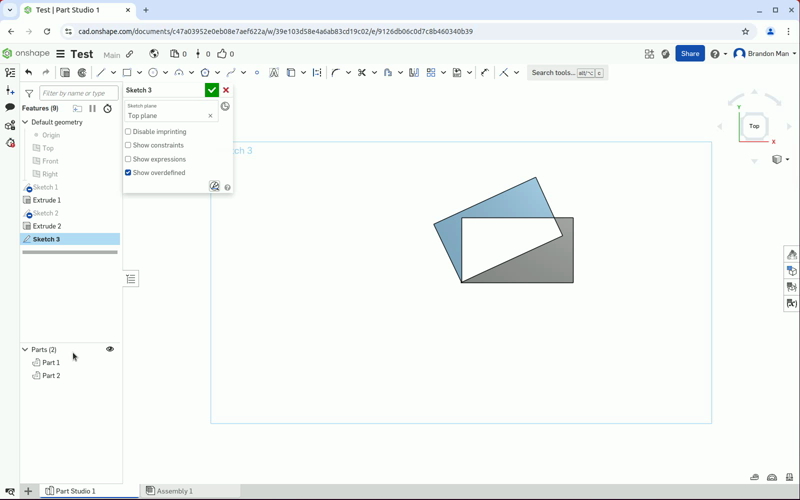
key(y)
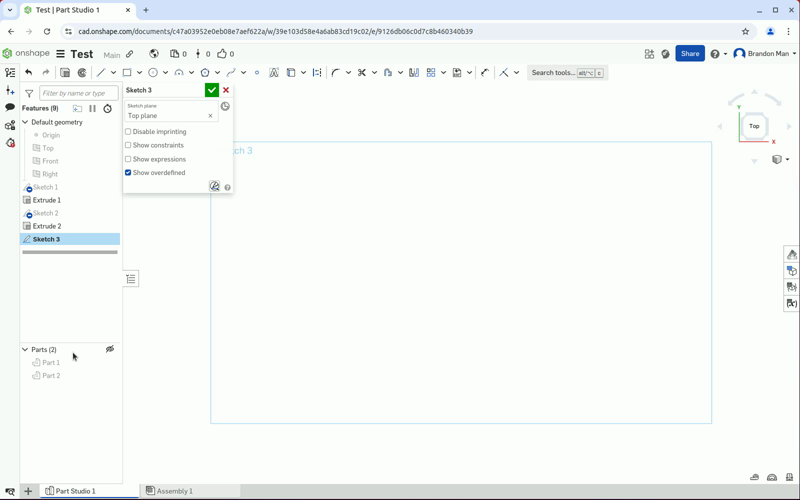
key(l)
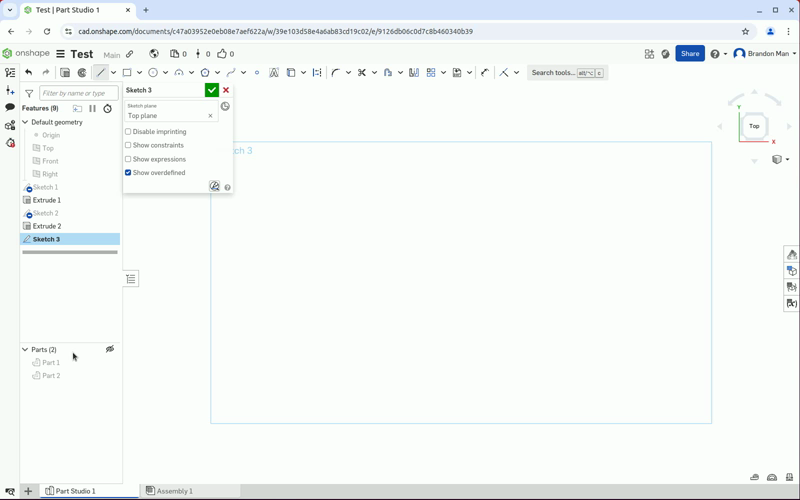
key_down(shift)
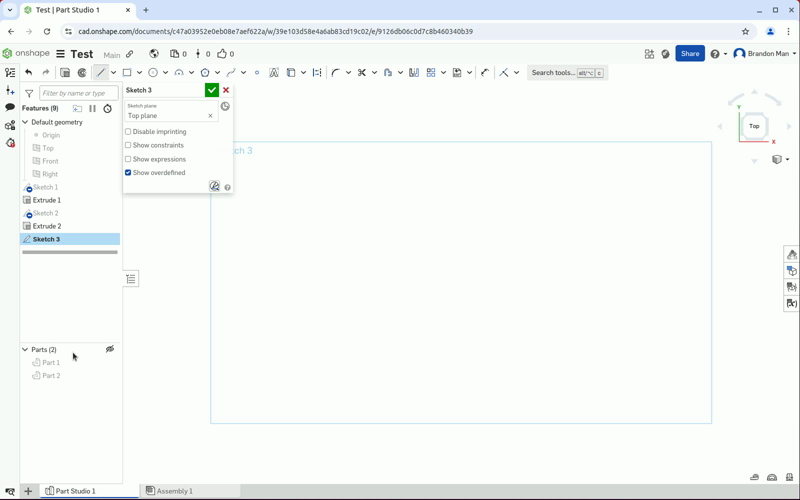
mouse_move(460, 282)
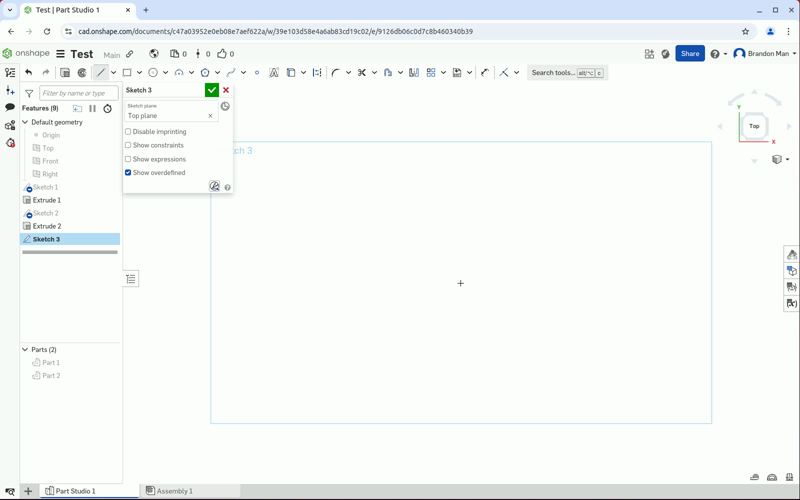
click(460, 282)
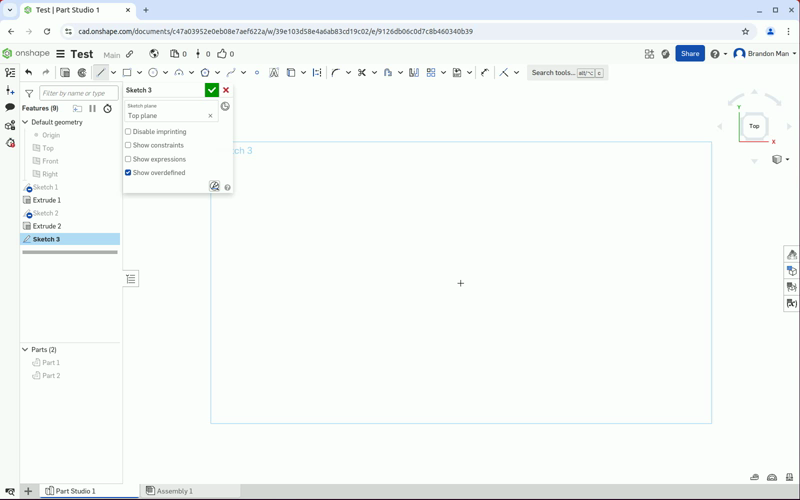
key_up(shift)
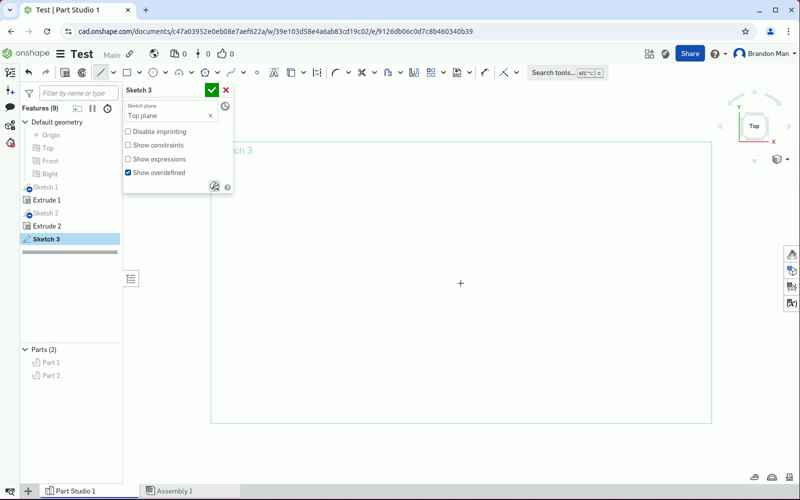
key_down(shift)
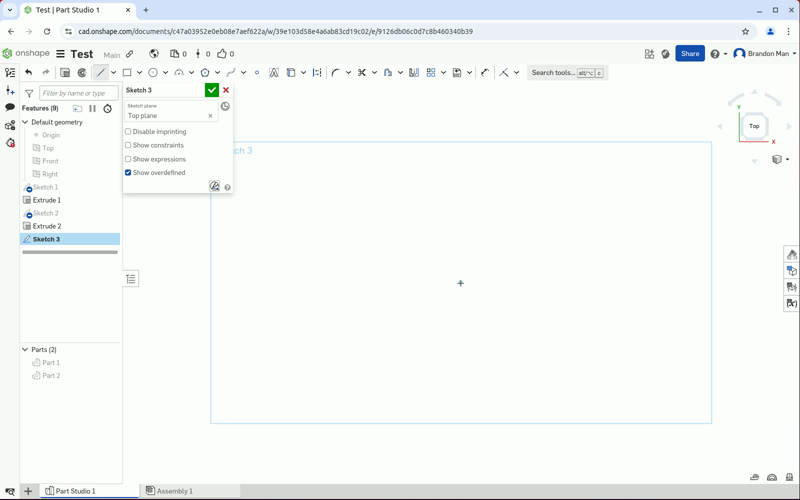
mouse_move(490, 282)
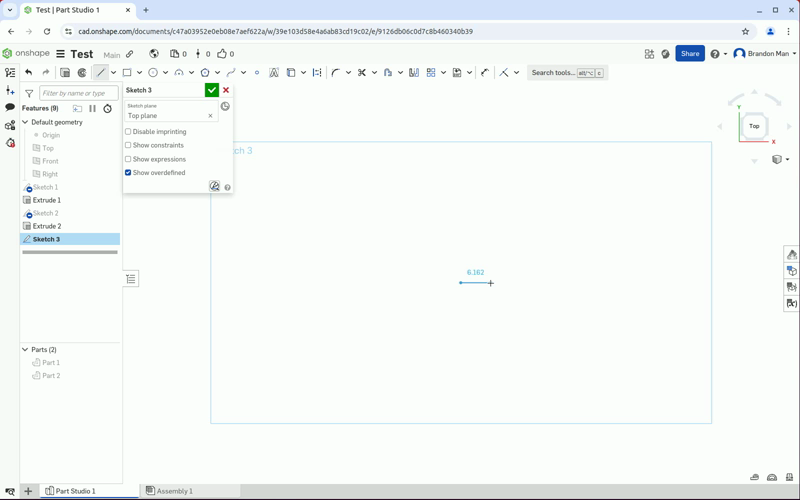
mouse_move(483, 272)
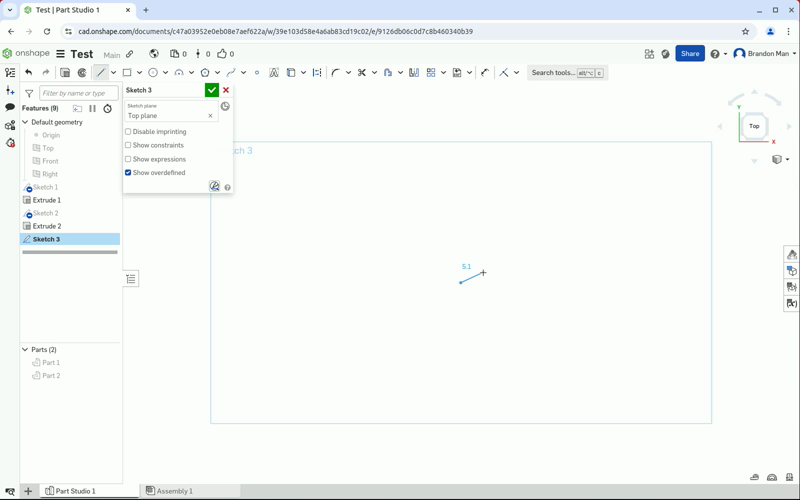
click(483, 272)
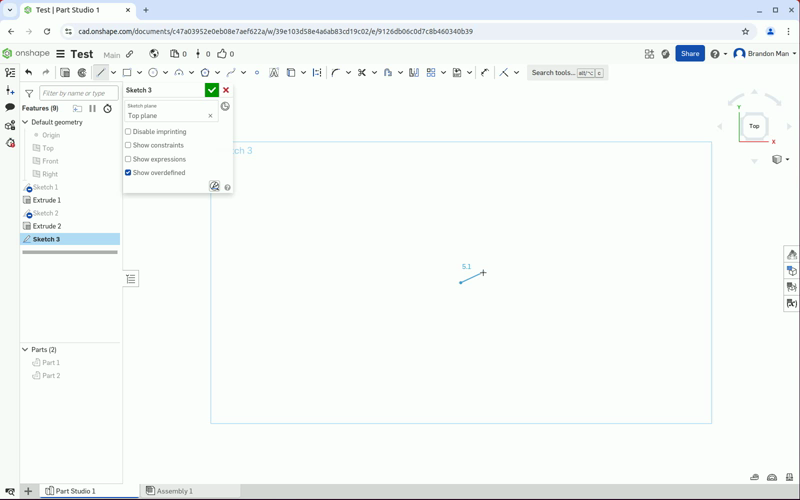
key_up(shift)
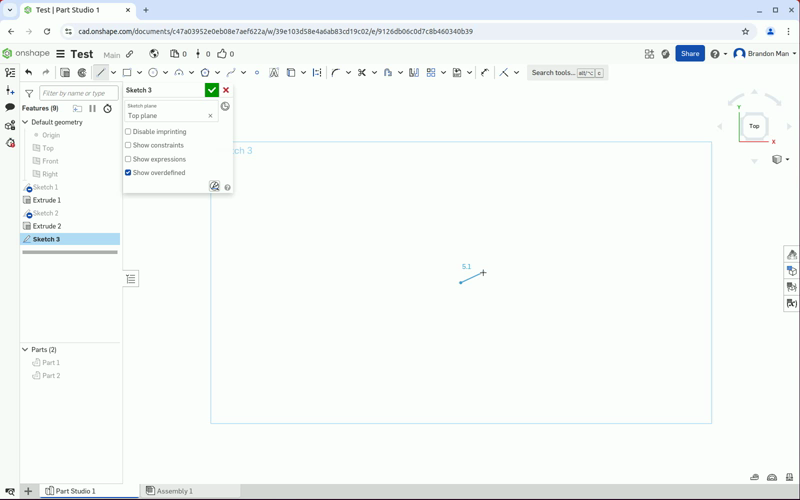
key_down(shift)
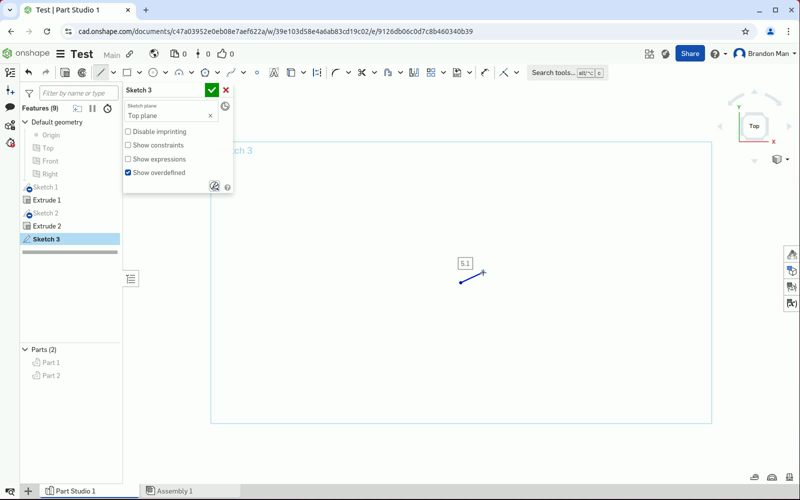
mouse_move(562, 235)
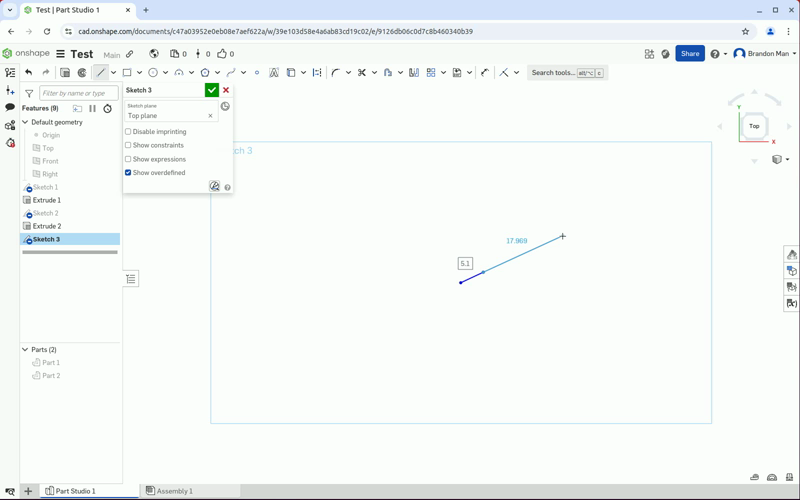
click(562, 235)
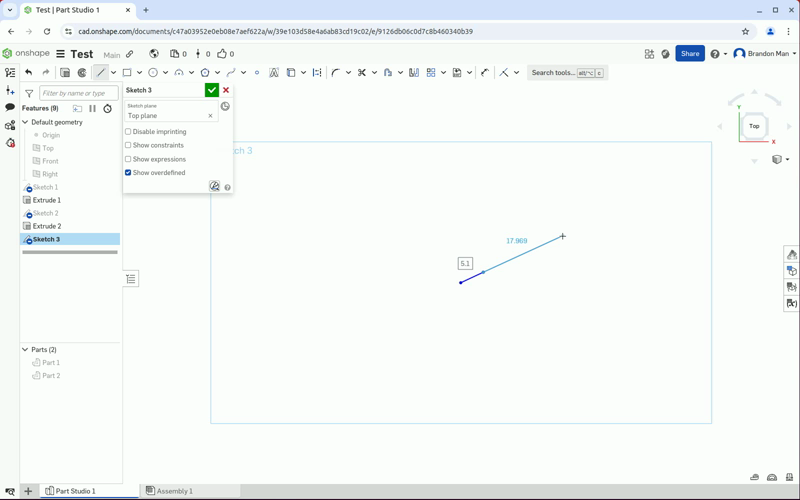
key_up(shift)
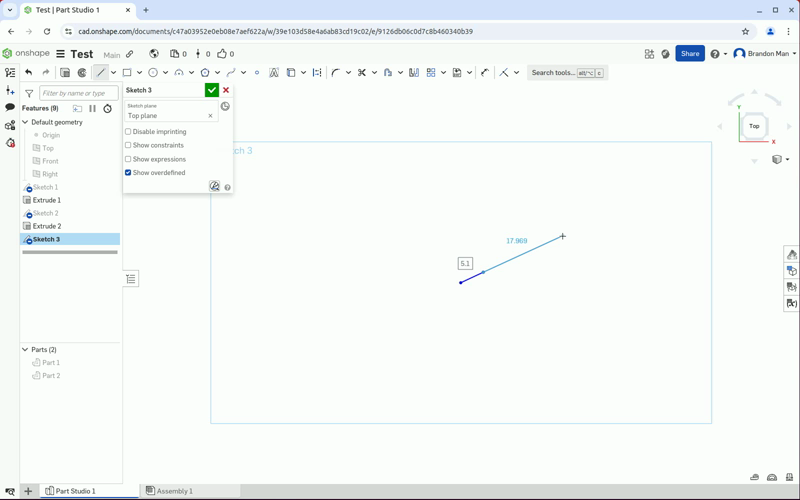
key_down(shift)
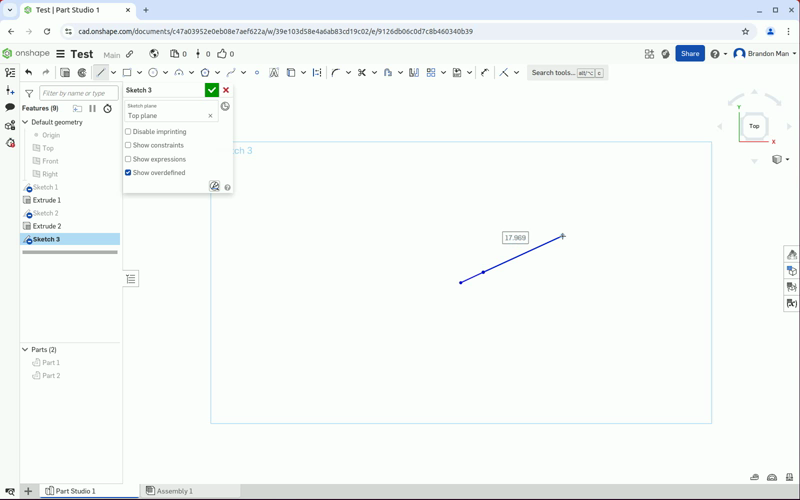
mouse_move(589, 235)
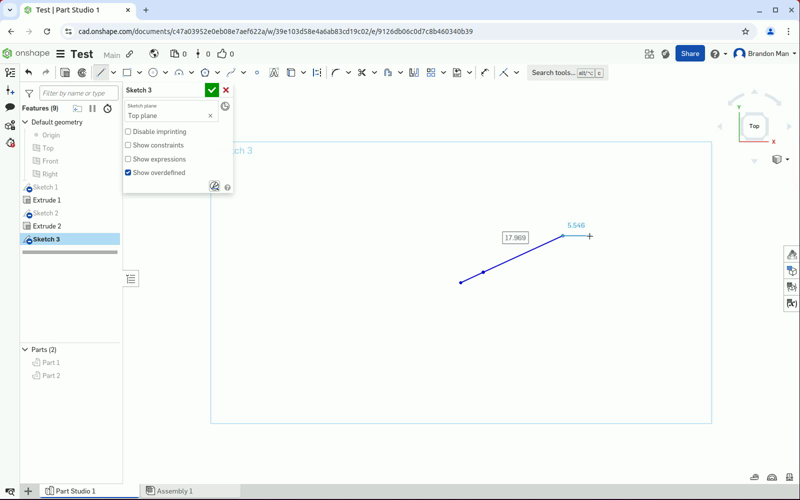
mouse_move(554, 217)
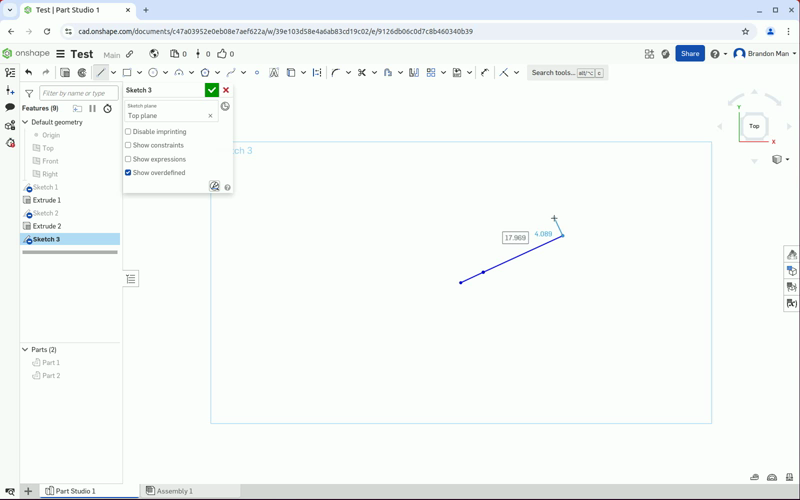
click(554, 217)
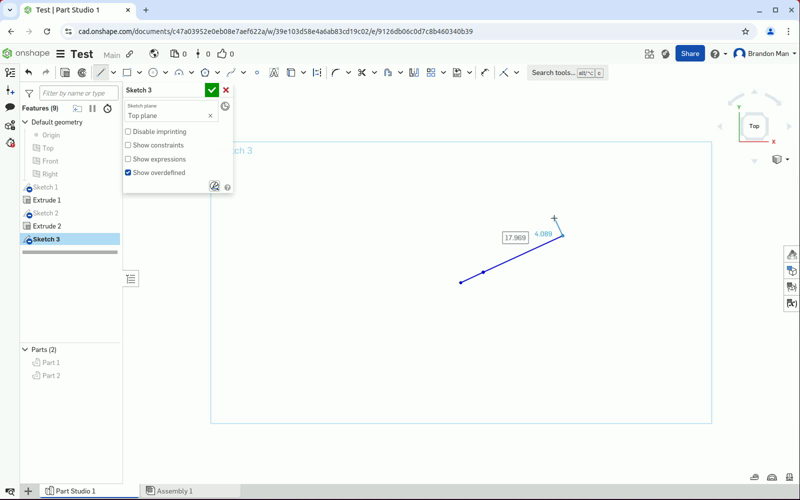
key_up(shift)
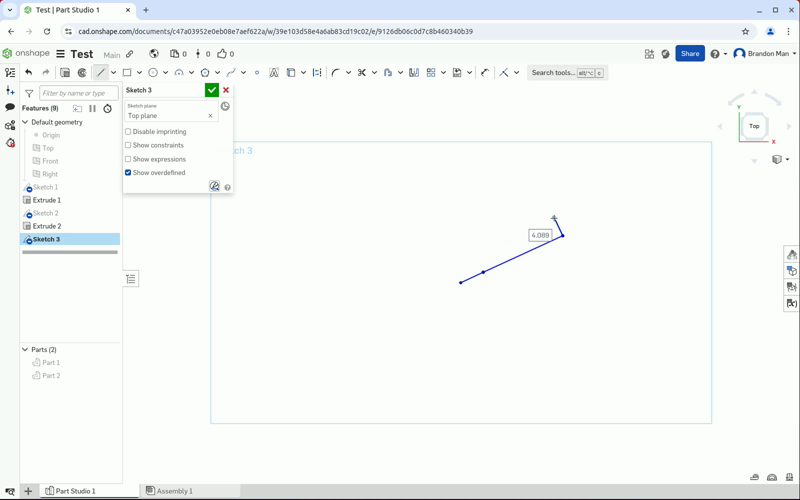
key_down(shift)
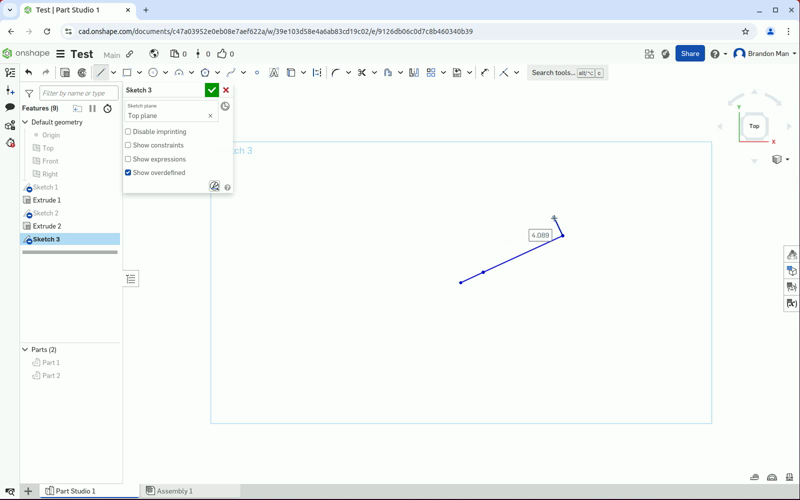
mouse_move(460, 217)
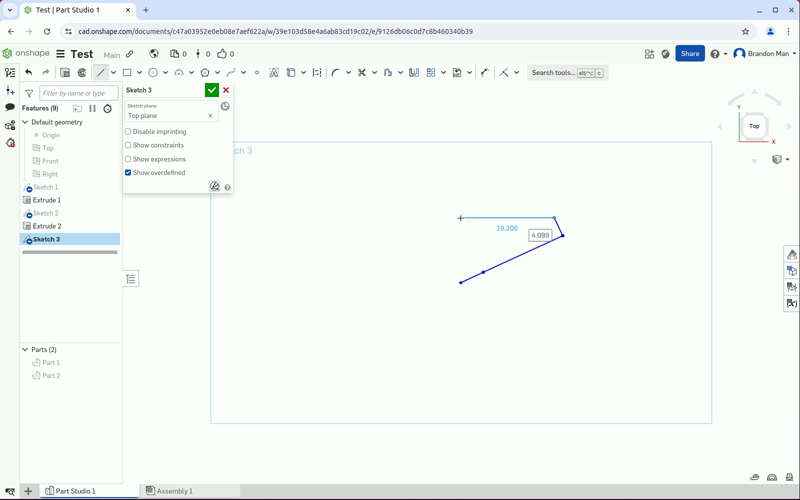
click(460, 217)
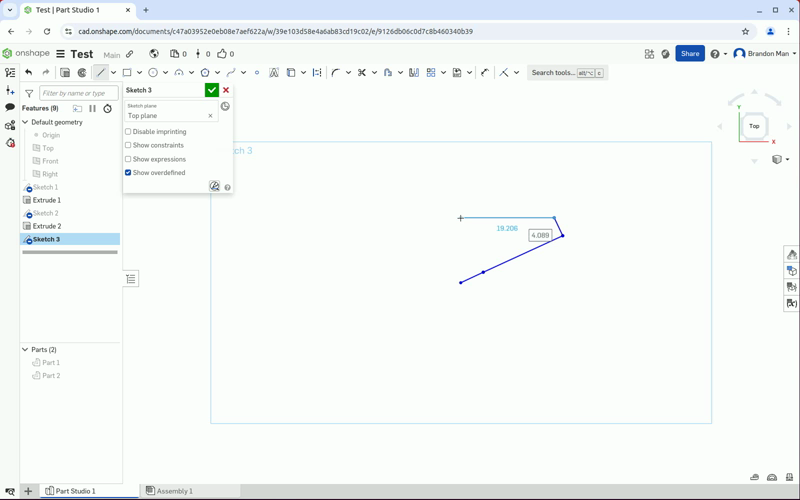
key_up(shift)
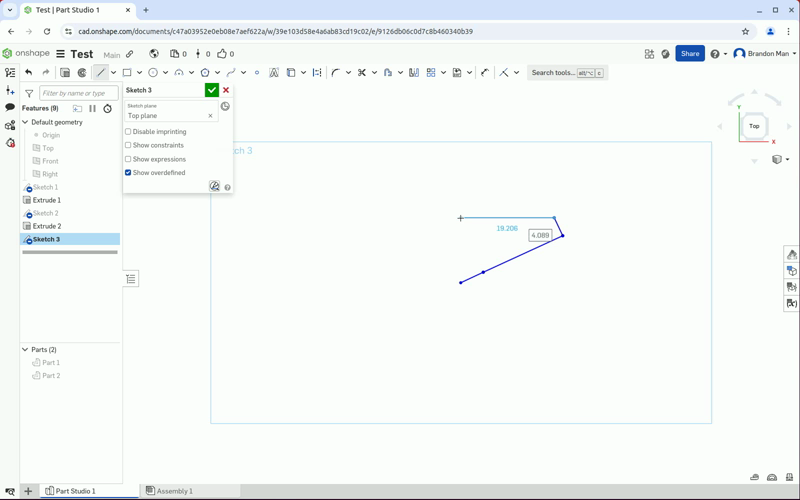
key_down(shift)
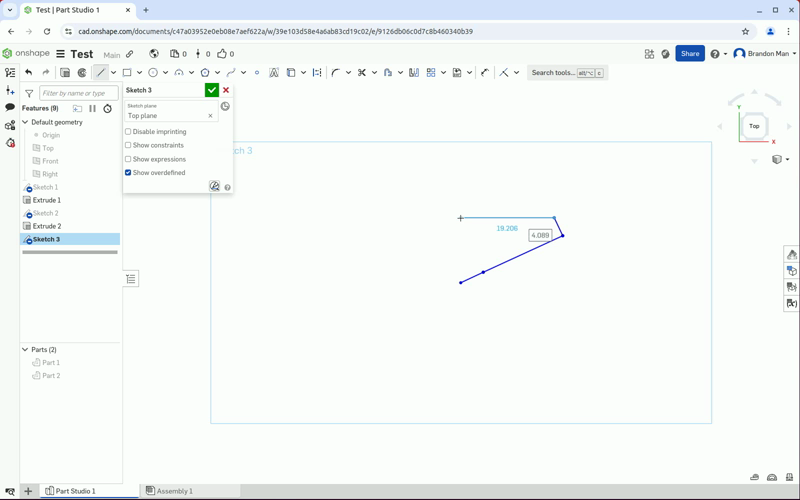
mouse_move(460, 282)
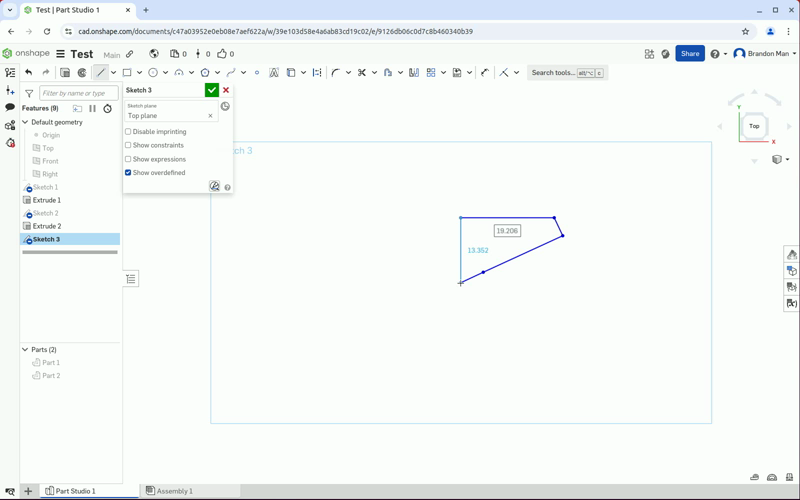
key_up(shift)
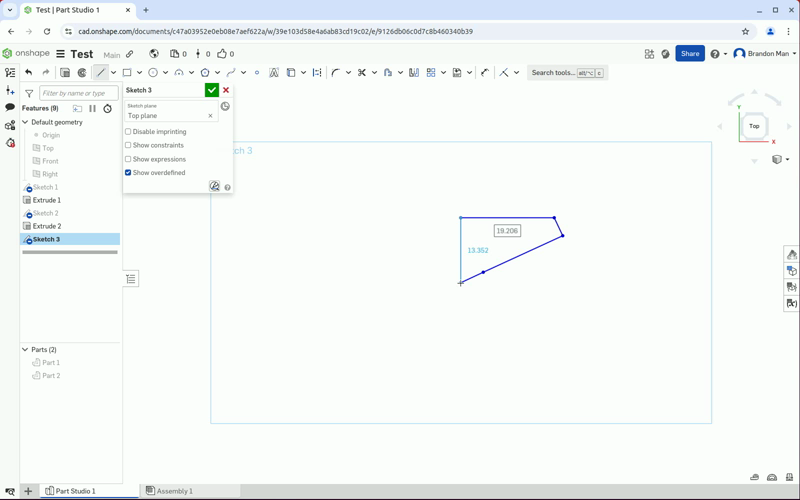
click(460, 282)
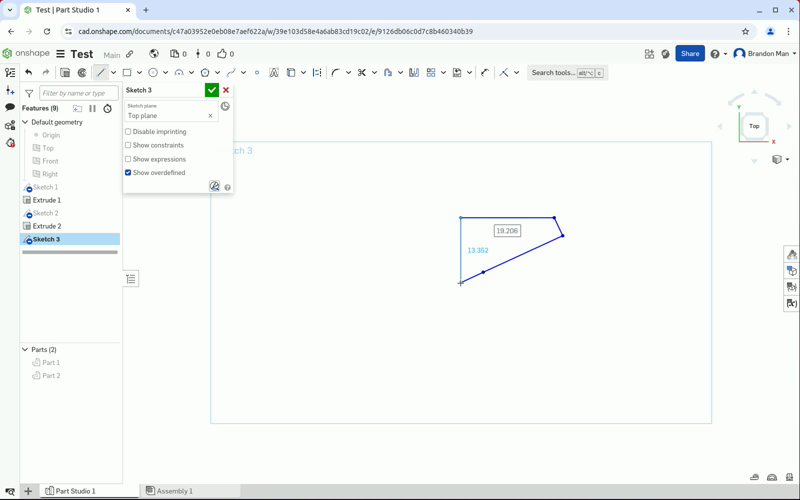
key(esc)
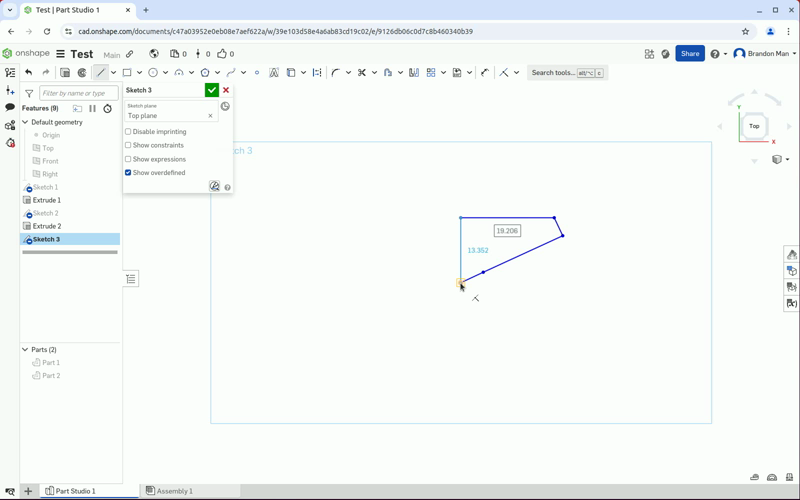
mouse_move(475, 222)
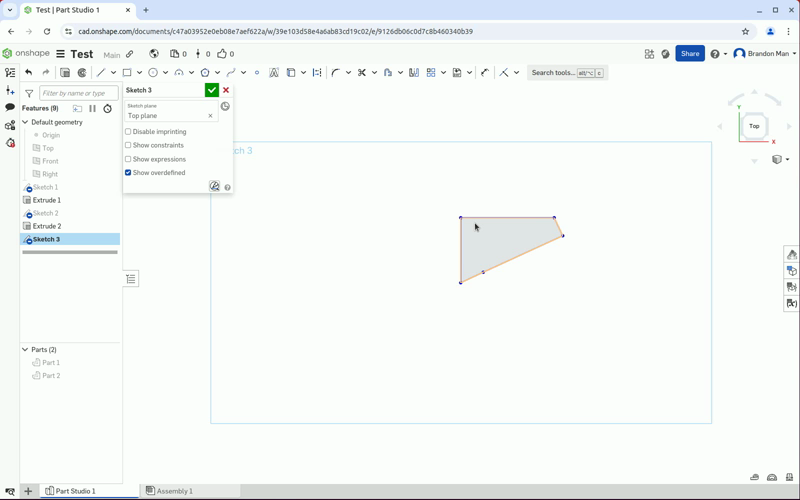
click(475, 222)
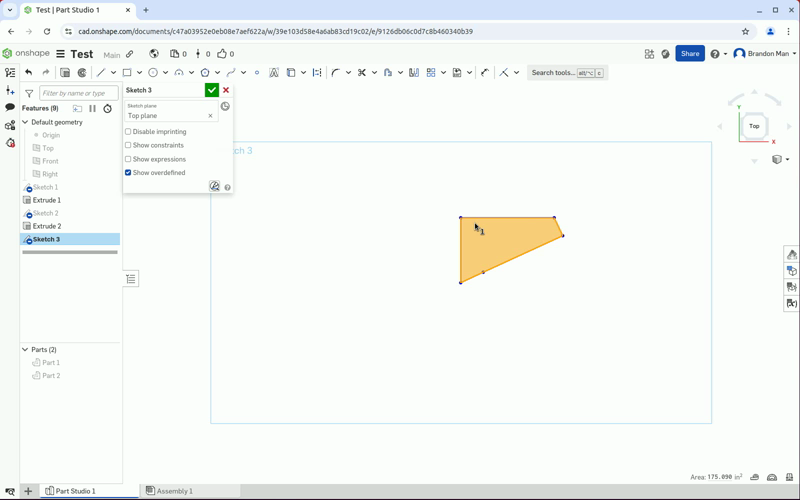
mouse_move(73, 352)
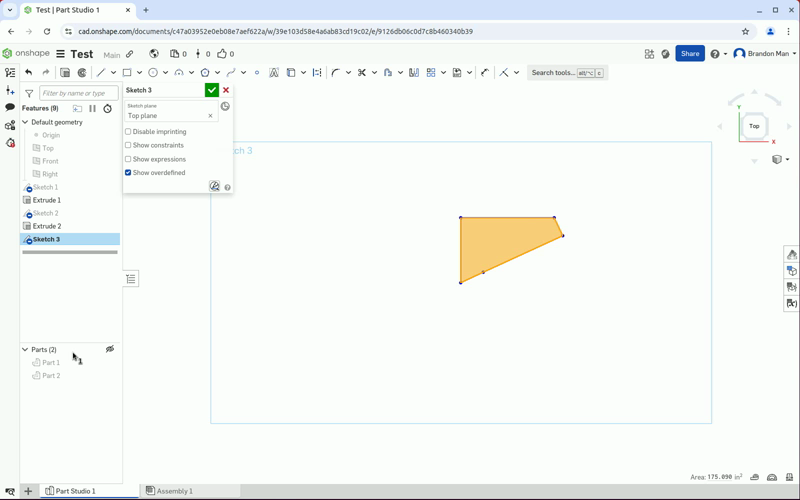
key(shift+y)
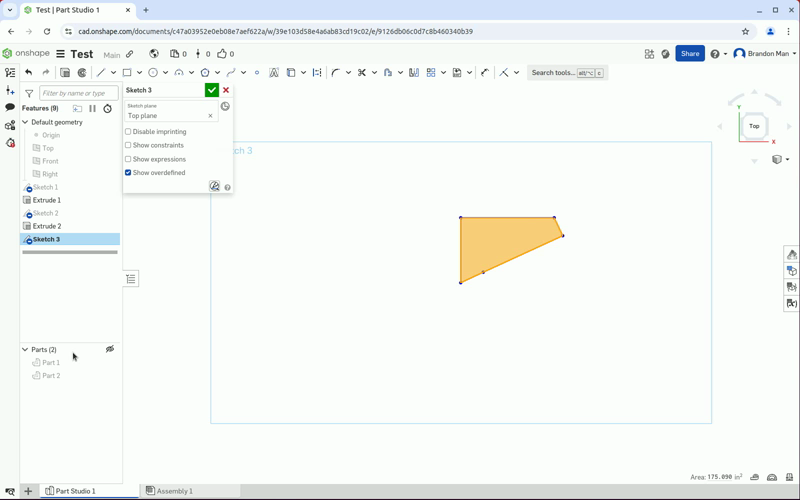
key(shift+e)
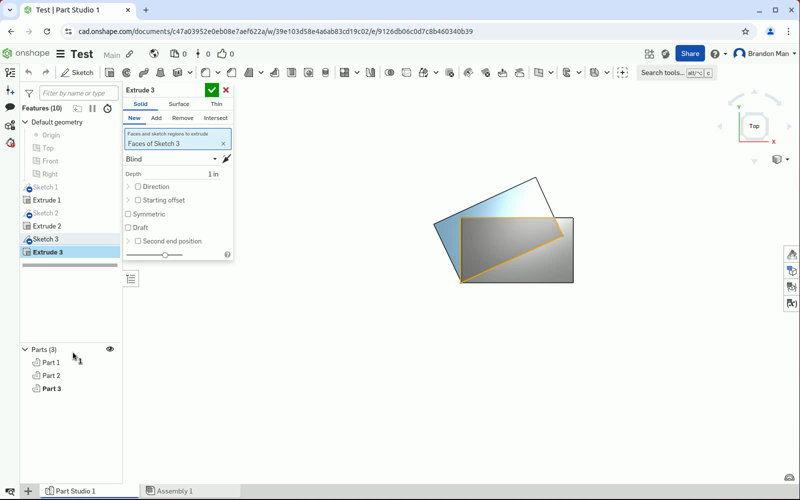
mouse_move(143, 106)
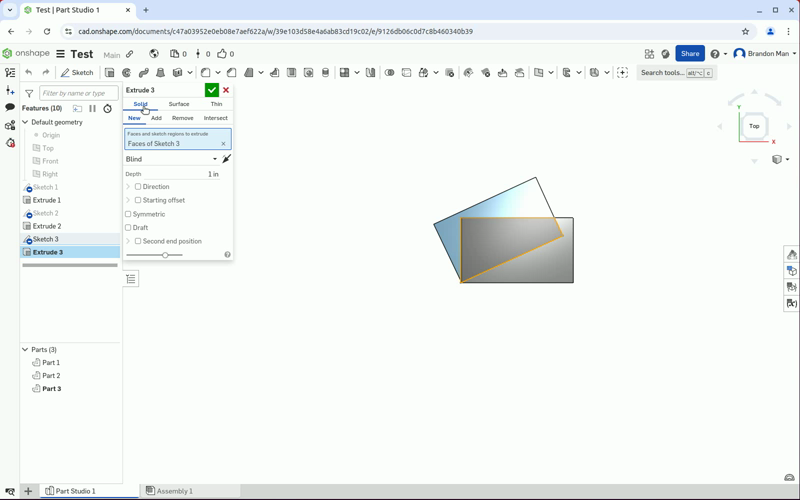
click(143, 106)
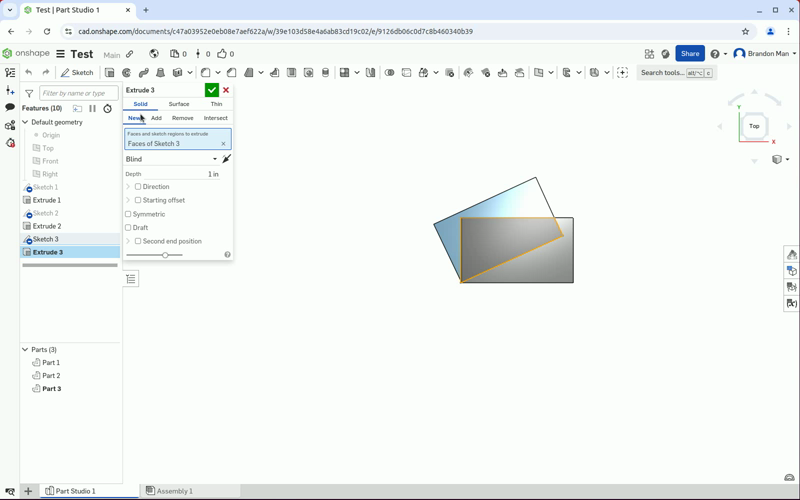
mouse_move(137, 120)
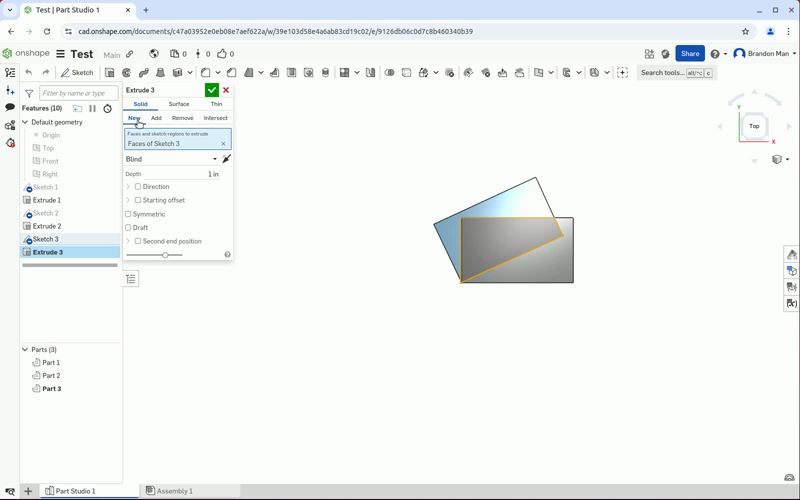
click(137, 120)
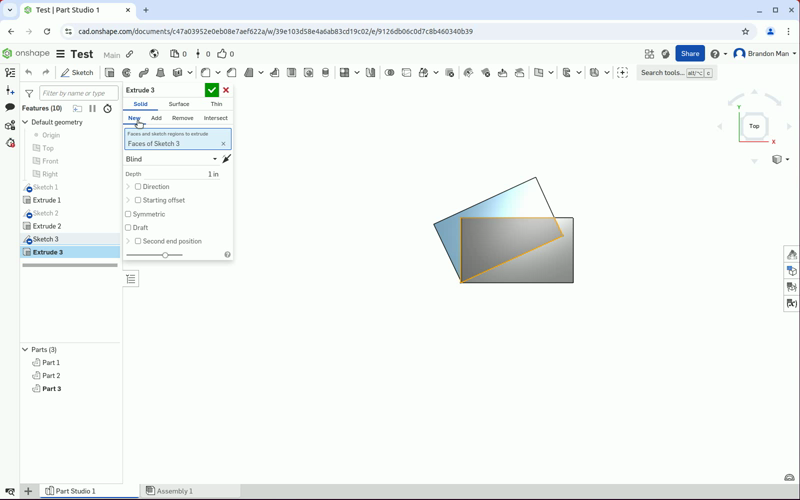
key(tab, 4)
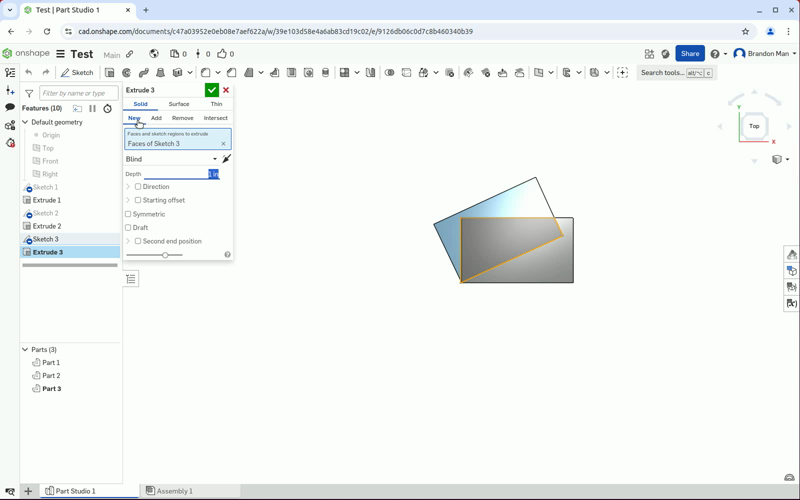
text(2.407)
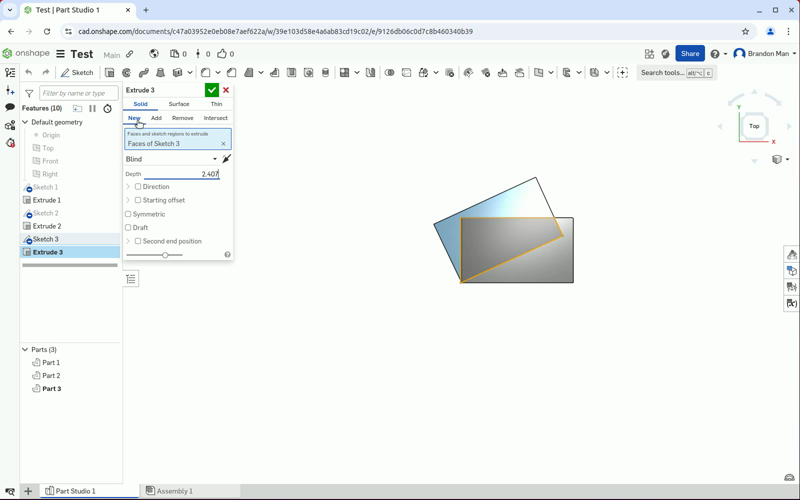
key(enter)
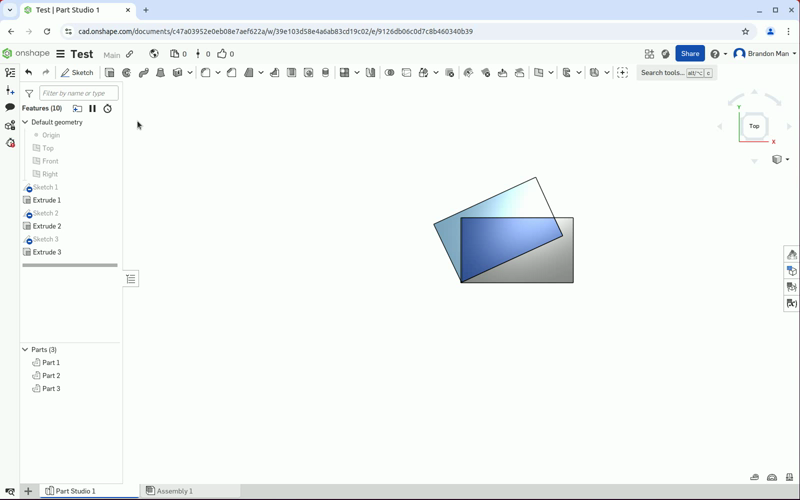
key(shift+h)
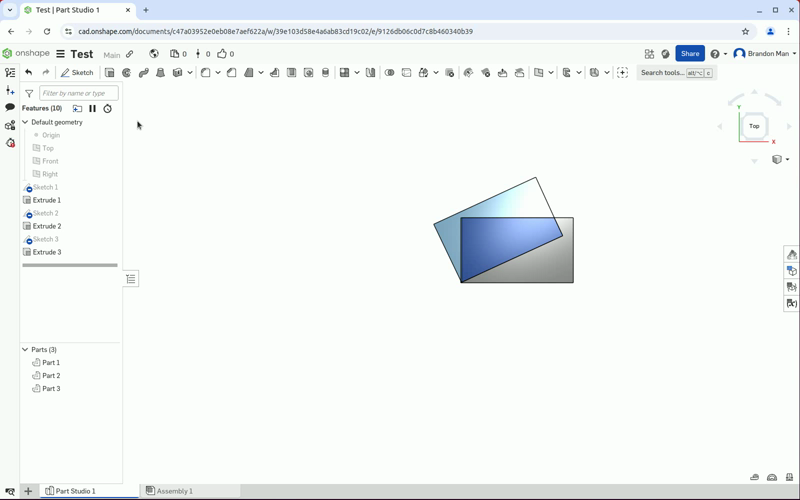
key(shift+h)
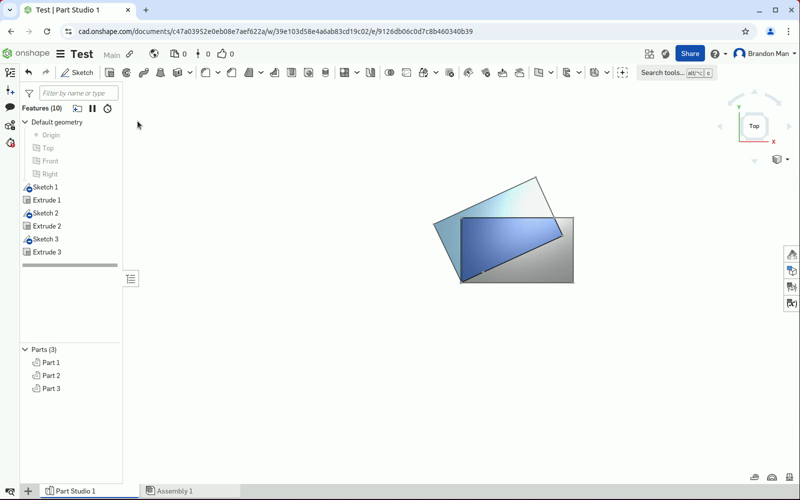
key(shift+7)
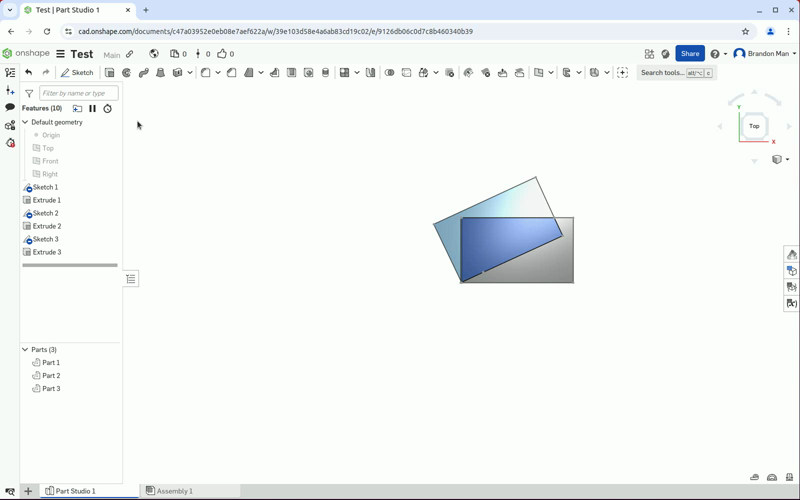
key(up, 3)
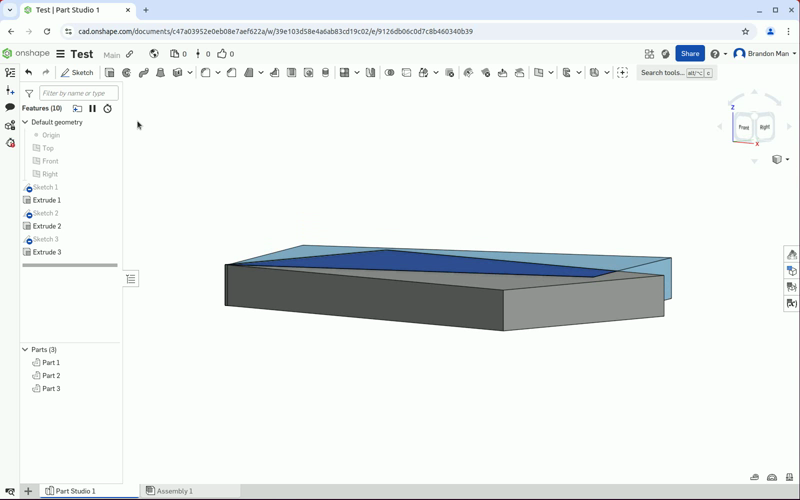
key(left, 3)
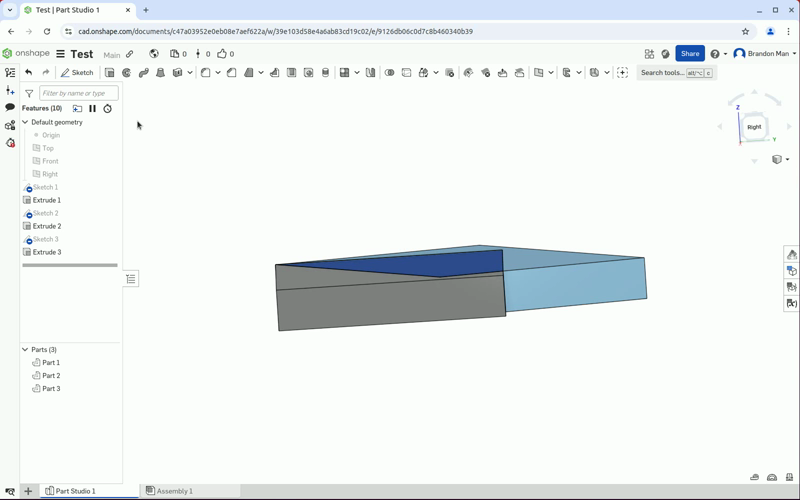
key(right, 3)
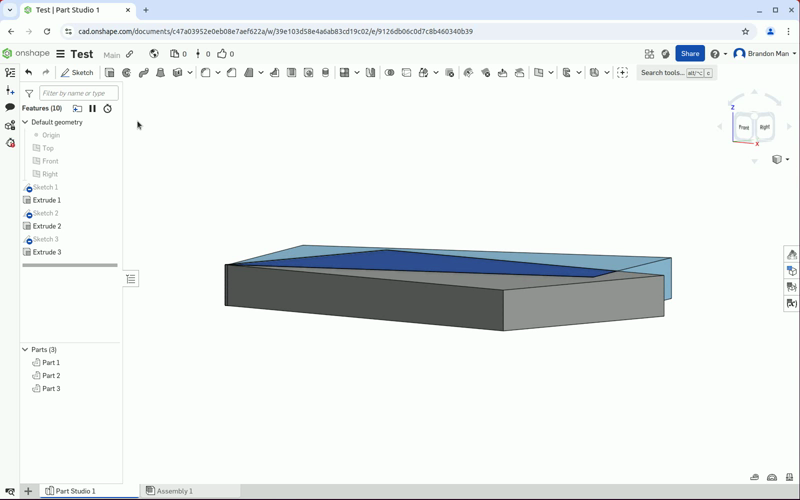
key(down, 3)
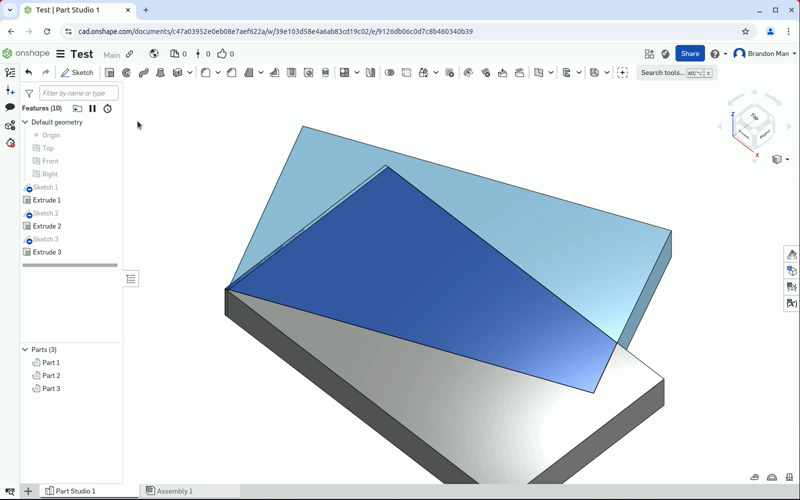
mouse_move(73, 189)
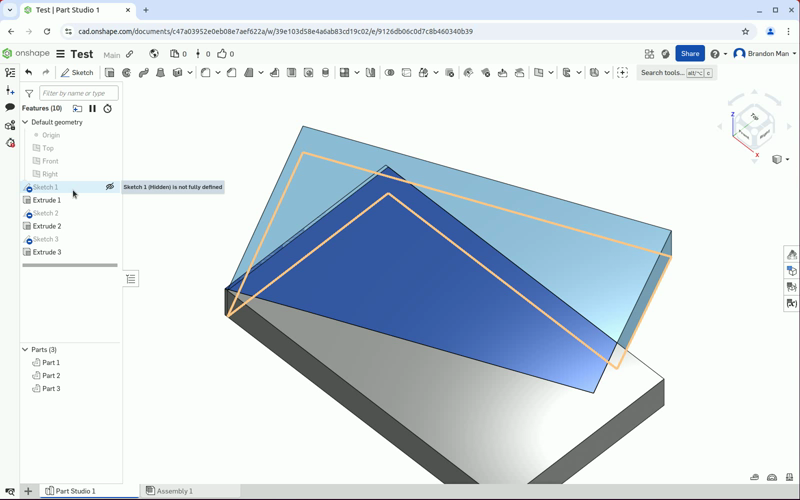
click(73, 189)